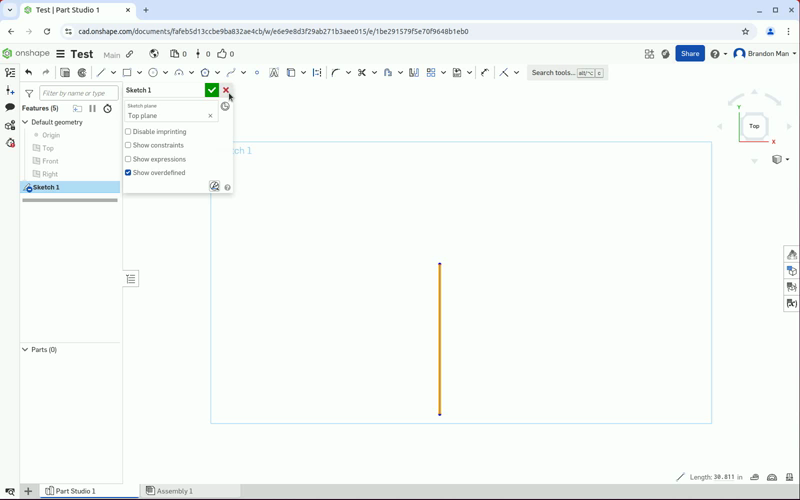
key(shift+h)
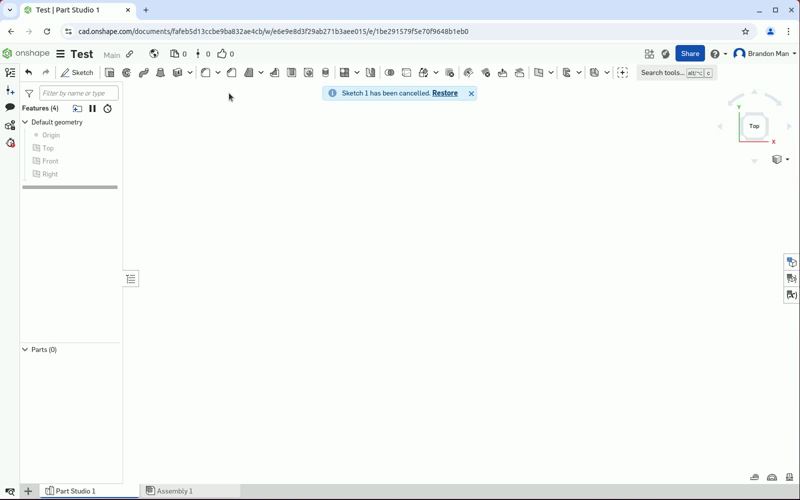
mouse_move(73, 352)
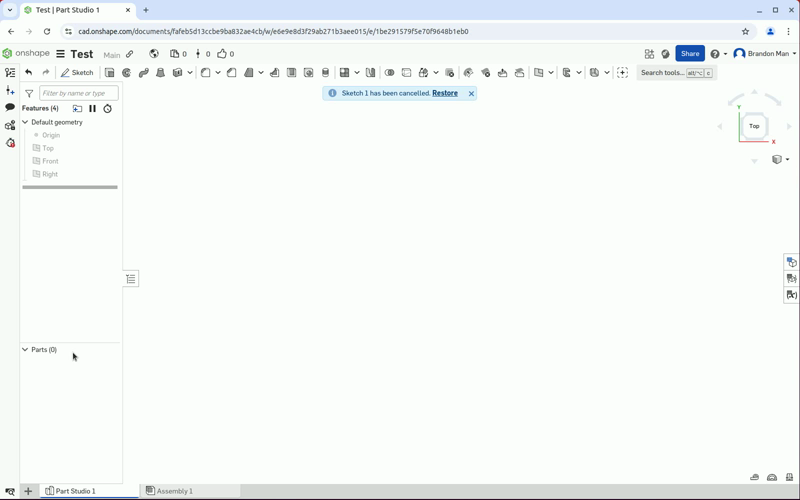
key(y)
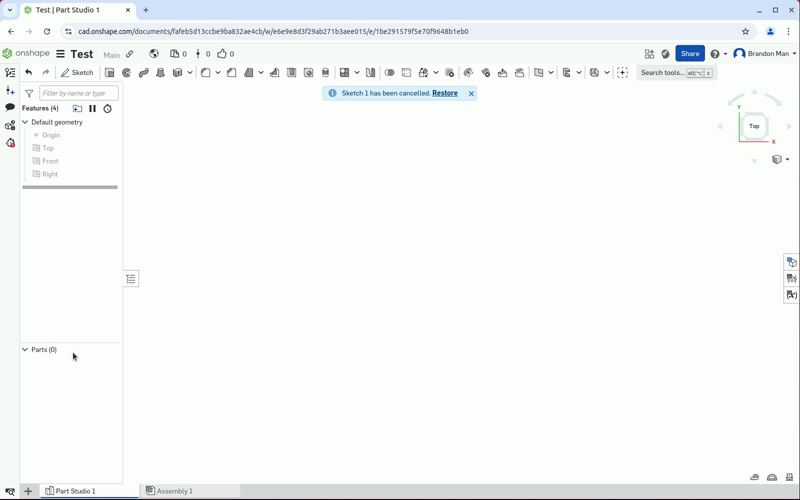
key(shift+p)
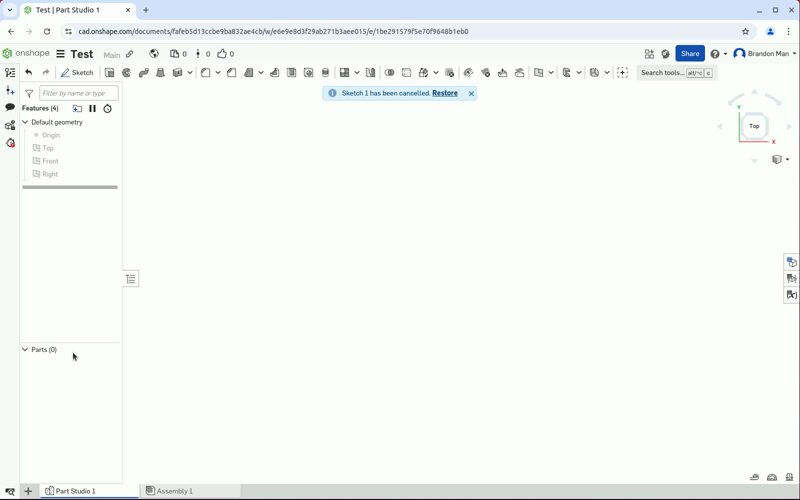
key(space)
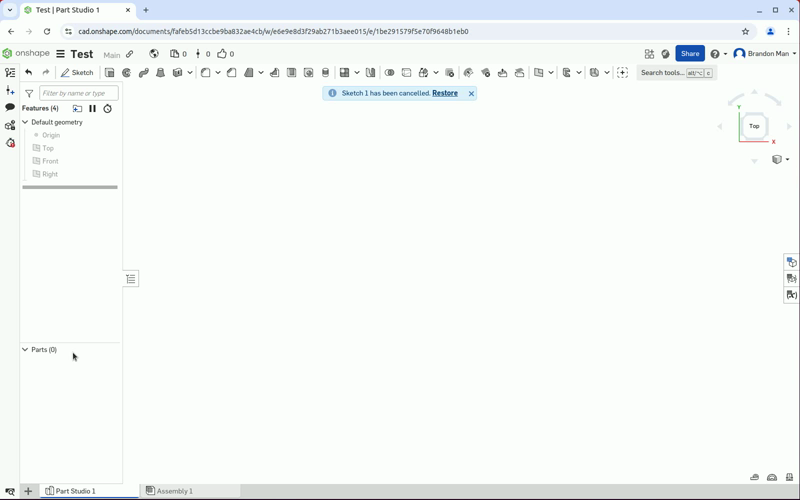
key_down(shift)
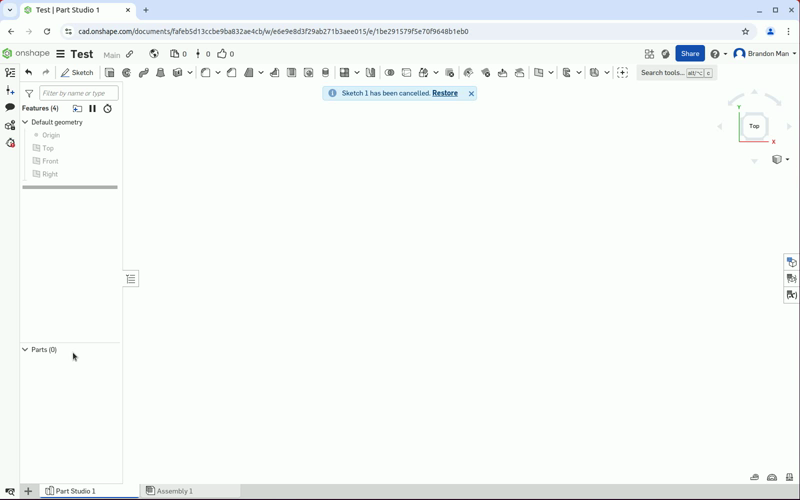
key(up)
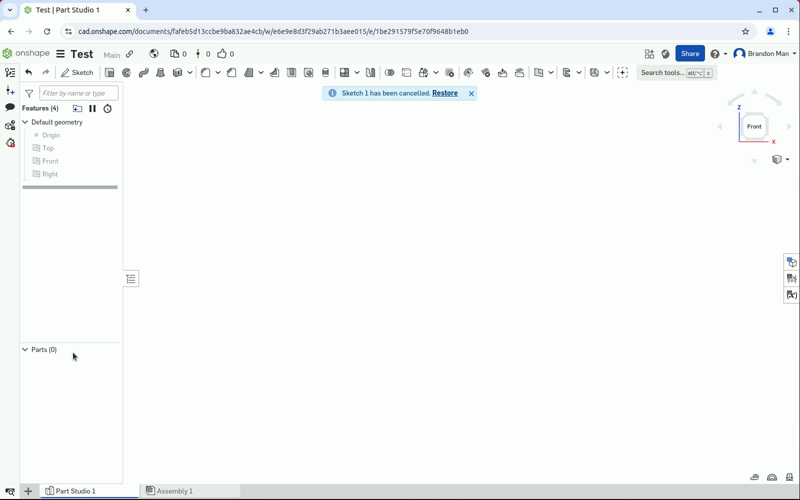
key_up(shift)
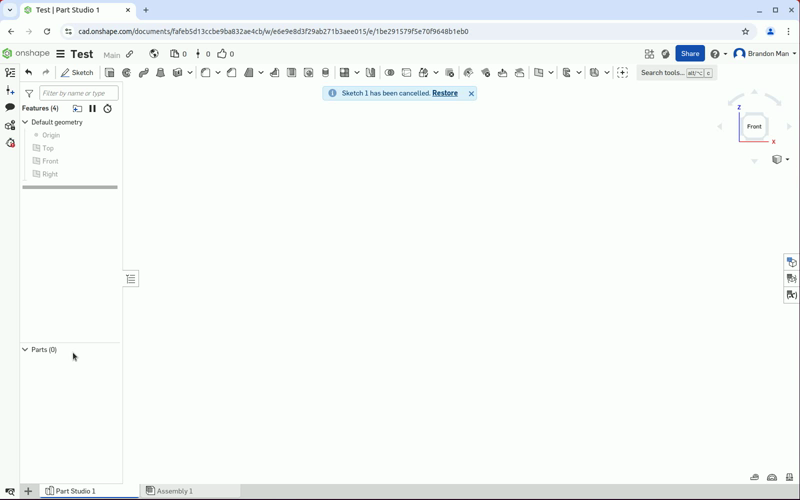
mouse_move(73, 352)
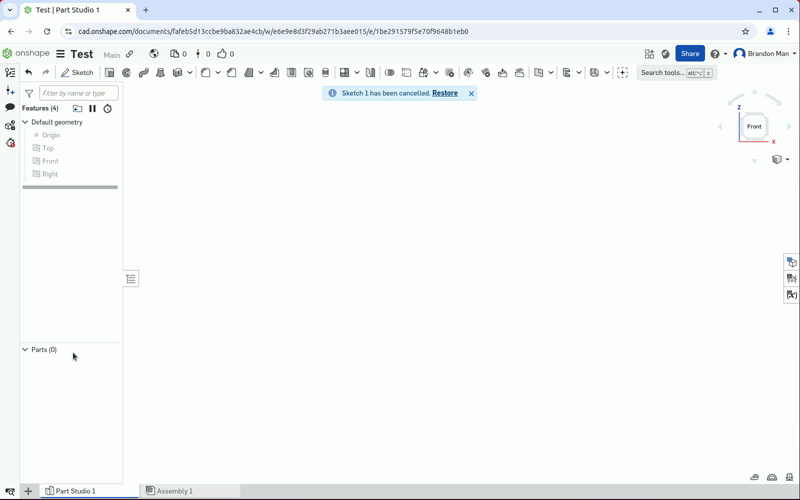
key(shift+y)
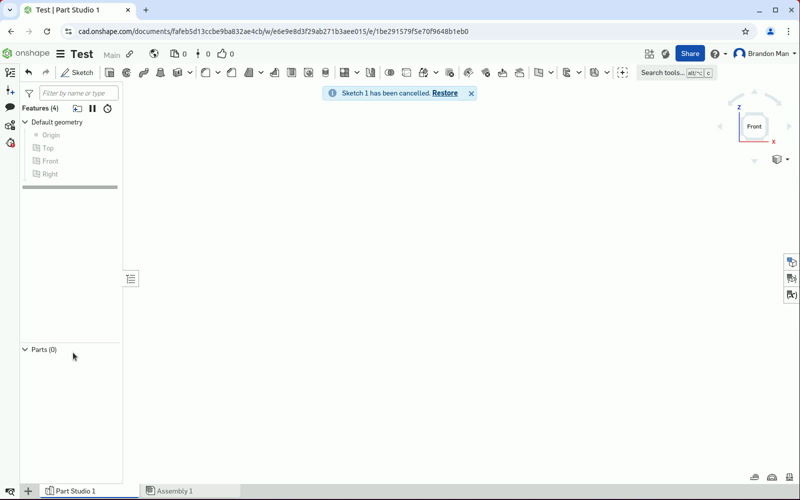
key(shift+s)
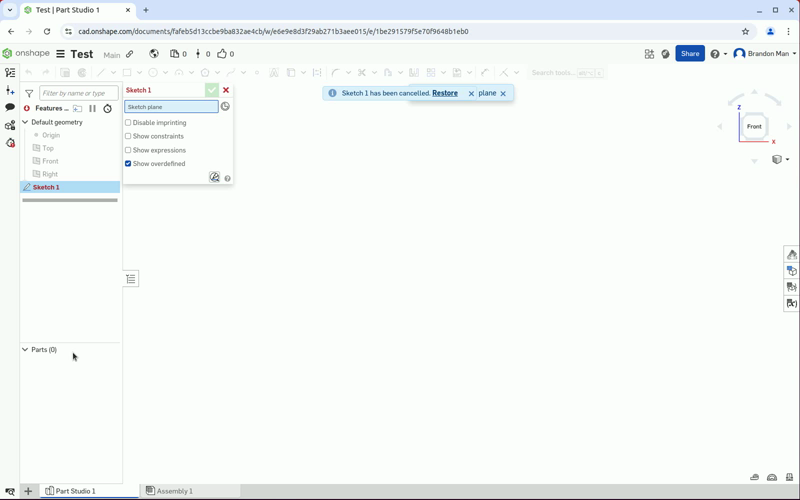
mouse_move(73, 163)
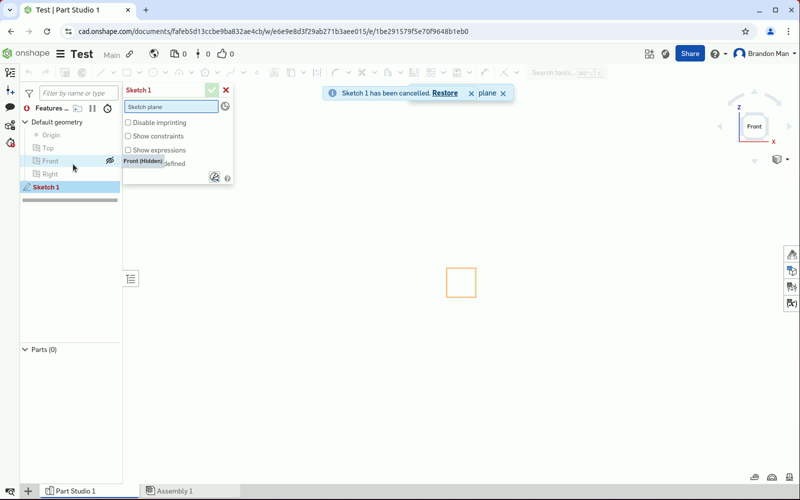
click(73, 163)
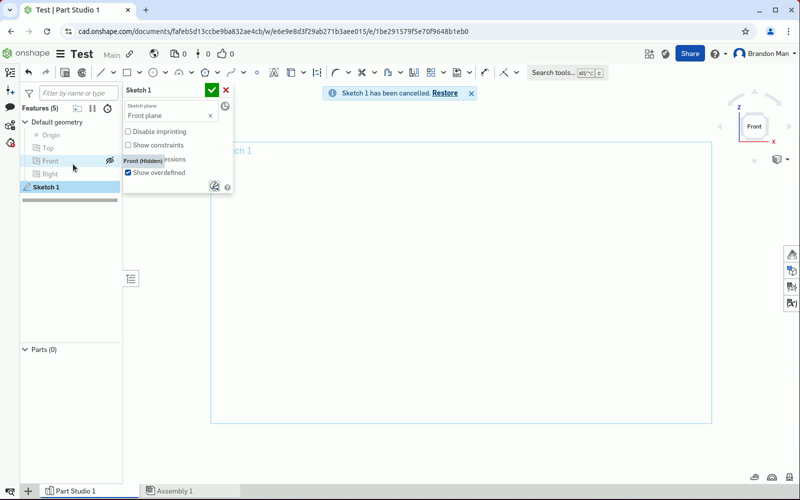
mouse_move(73, 352)
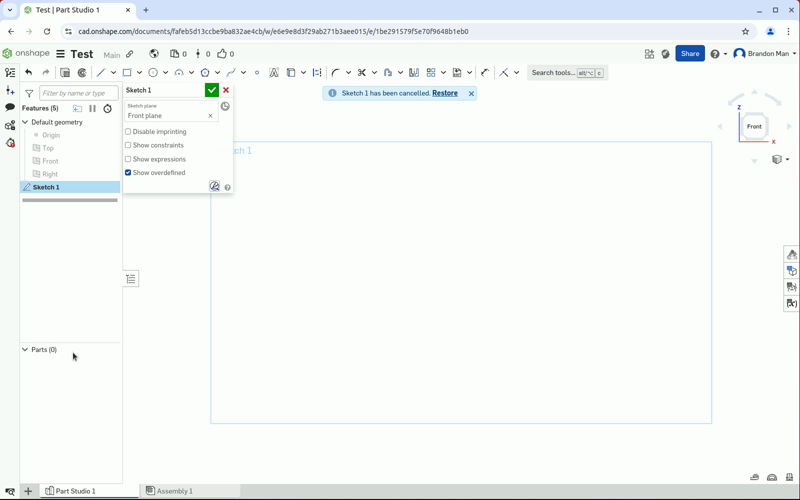
key(y)
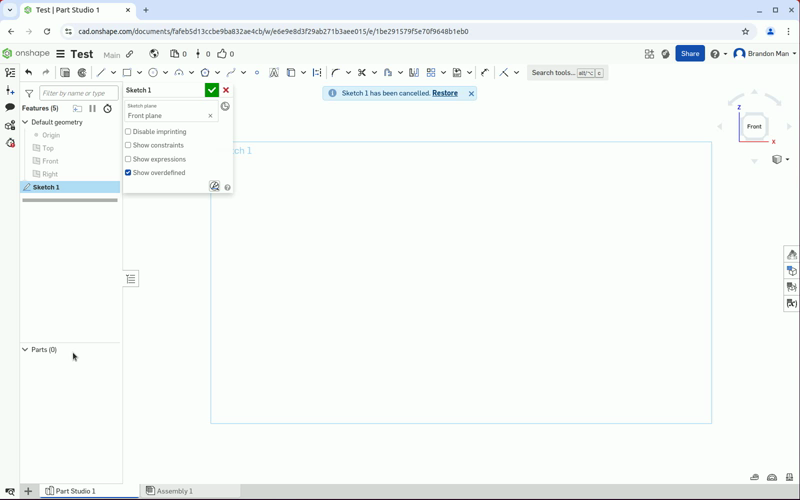
key(c)
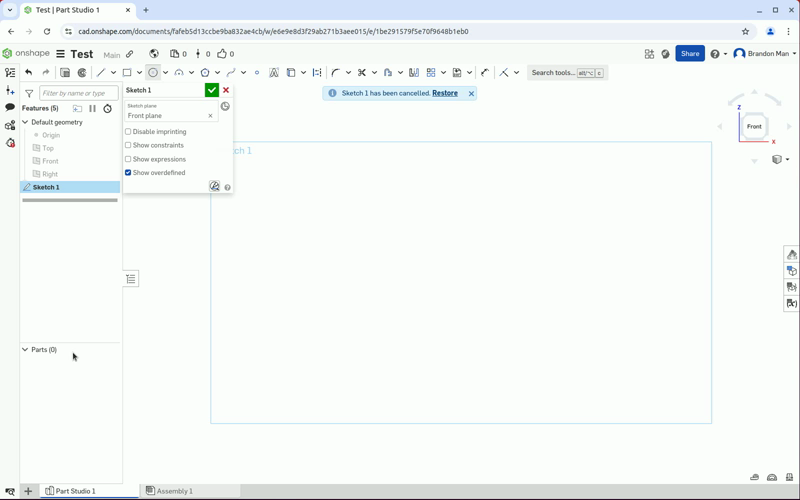
key_down(shift)
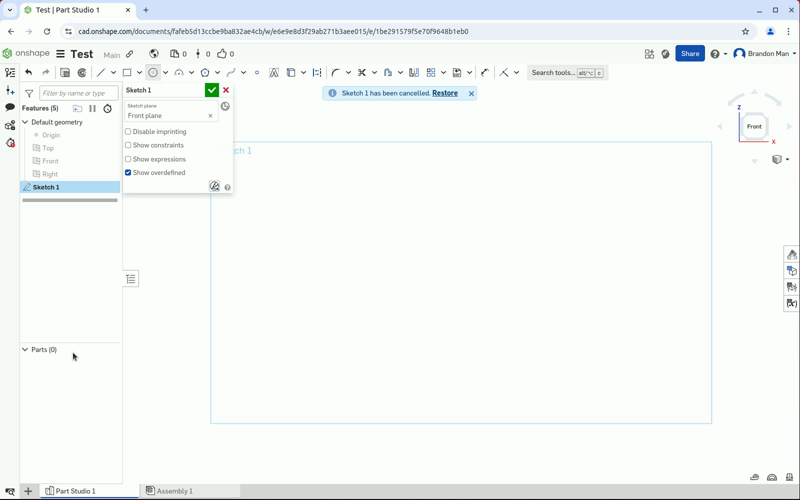
mouse_move(461, 282)
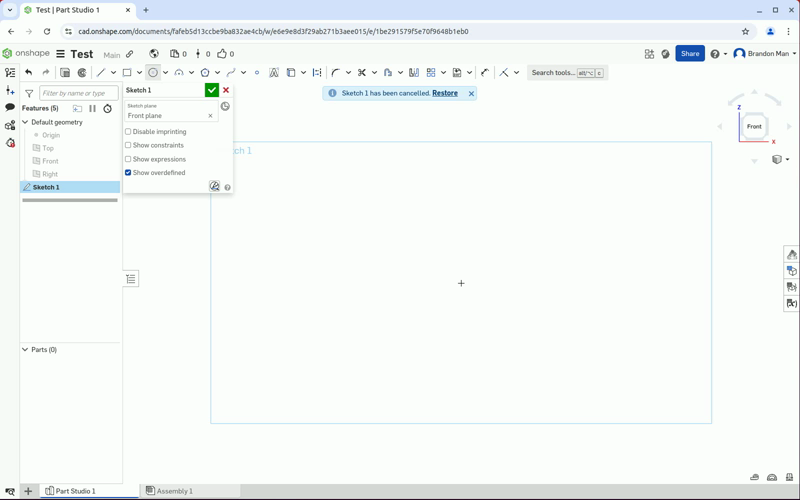
click(461, 282)
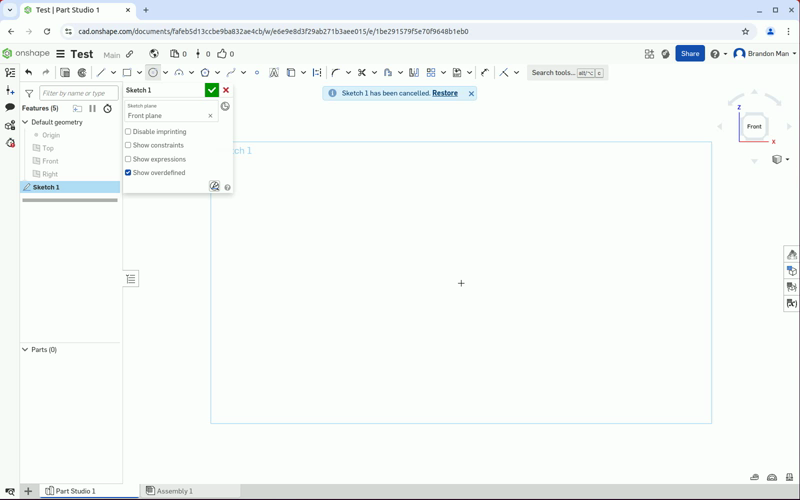
key_up(shift)
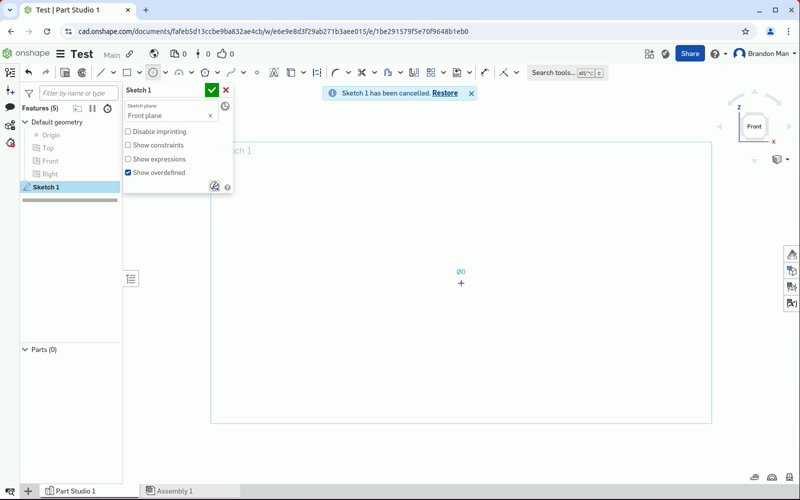
mouse_move(574, 282)
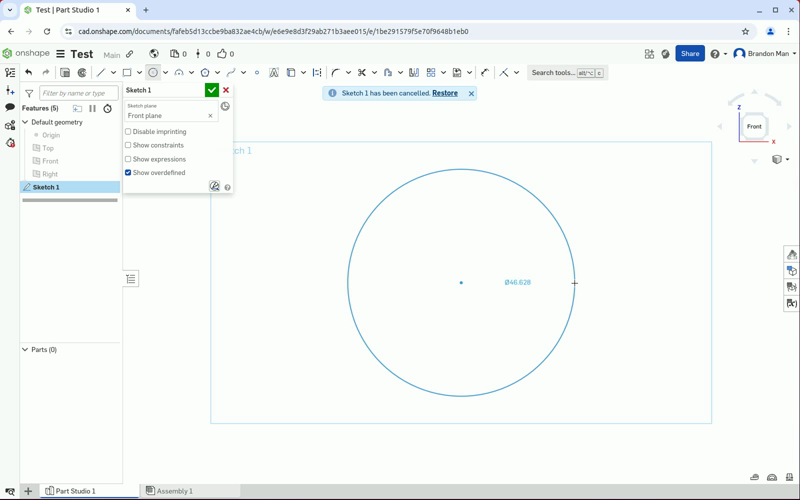
click(574, 282)
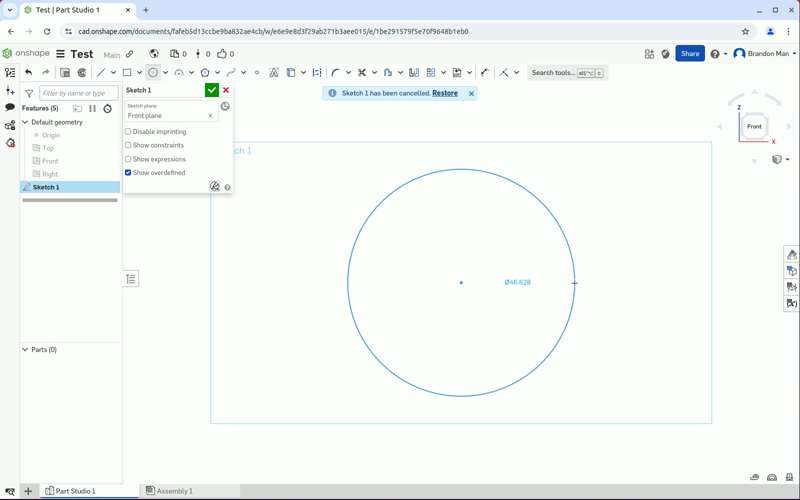
key(esc)
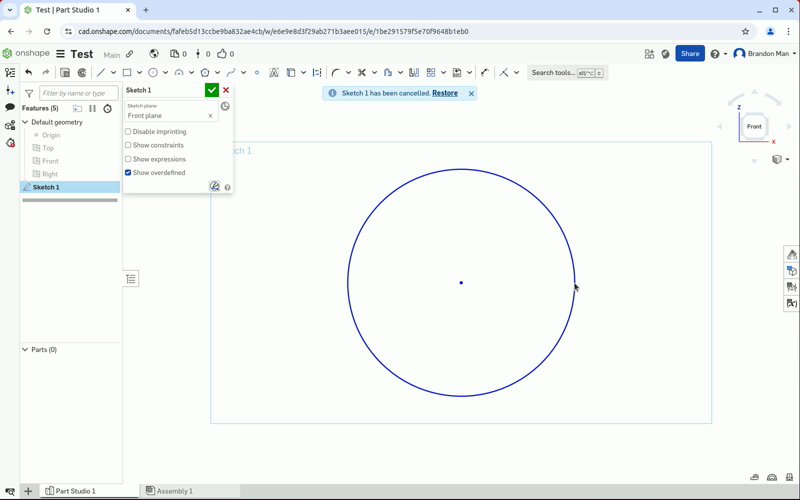
key(c)
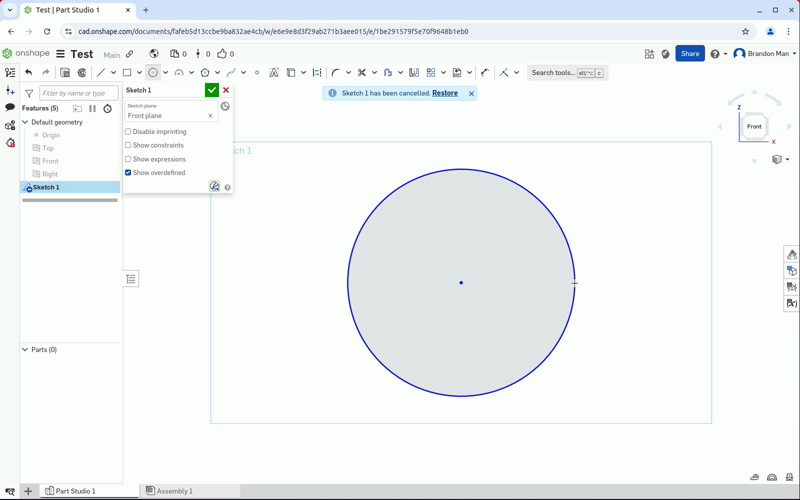
key_down(shift)
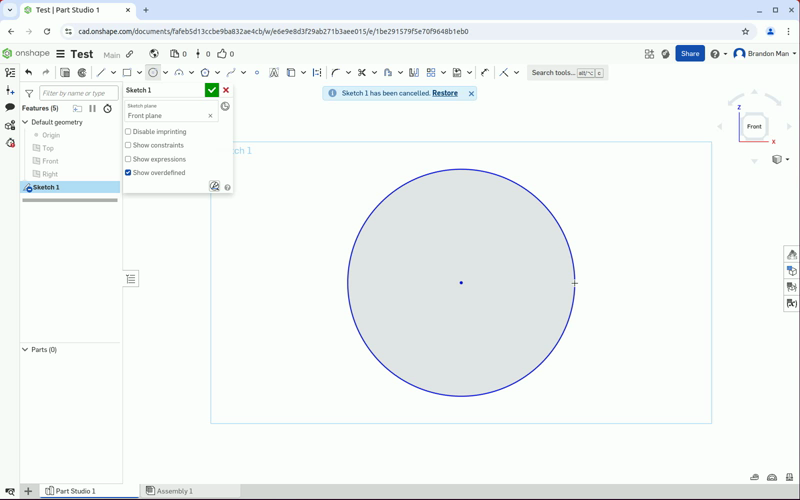
mouse_move(461, 282)
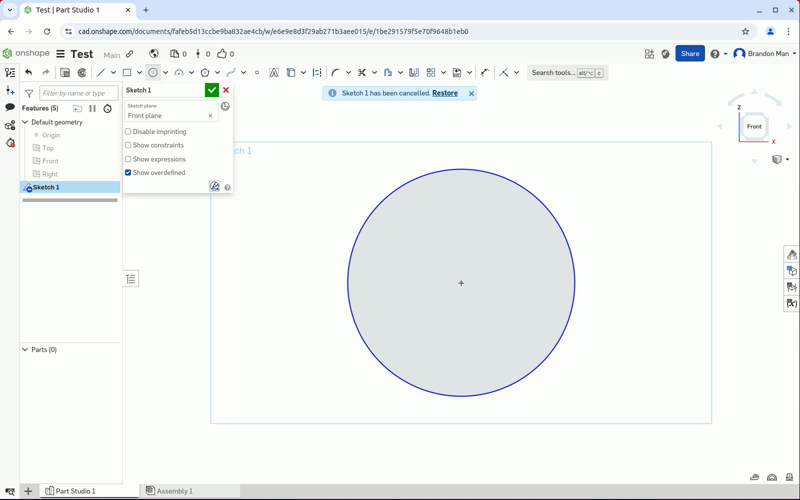
click(461, 282)
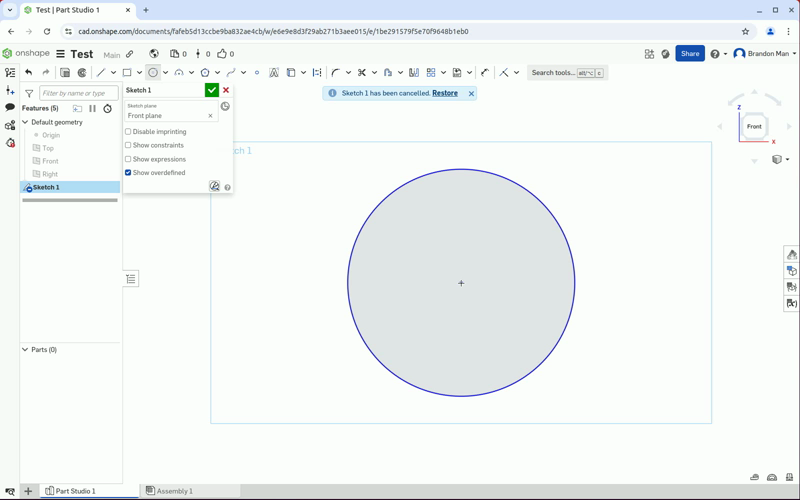
key_up(shift)
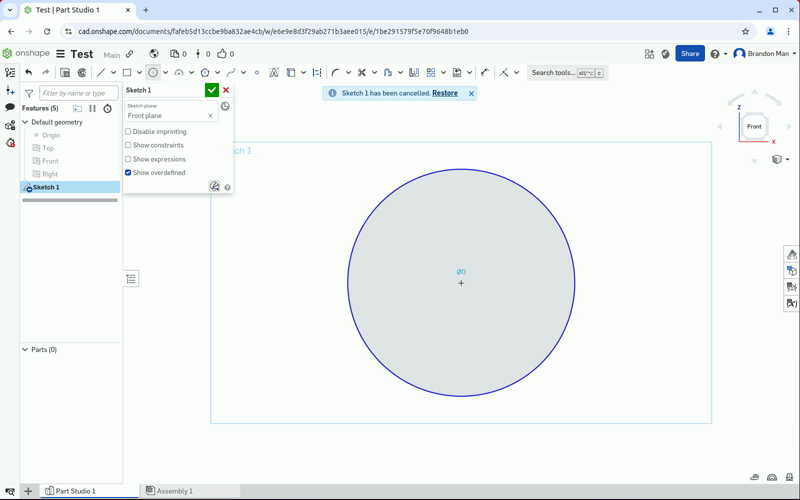
mouse_move(546, 282)
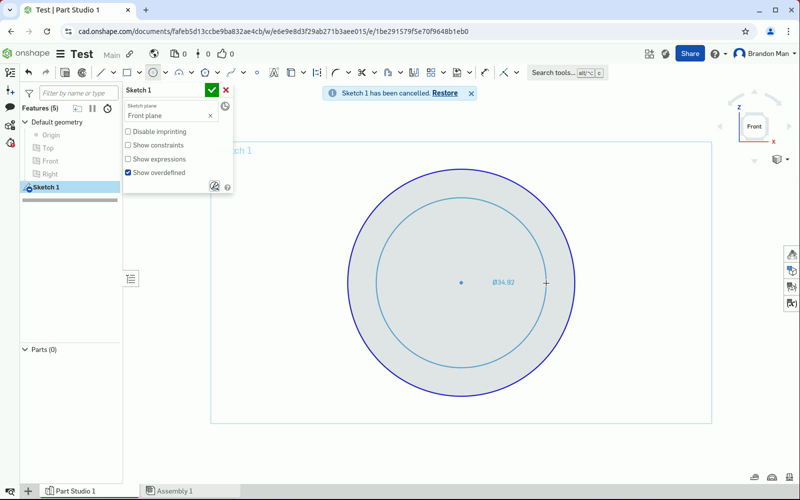
click(546, 282)
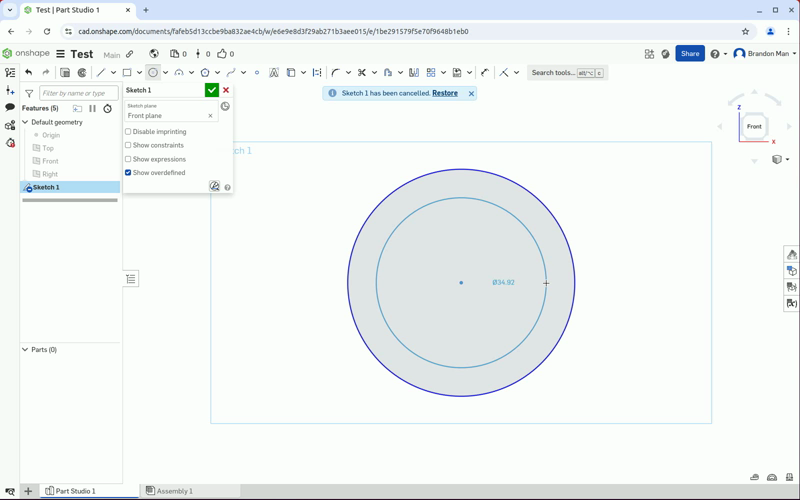
key(esc)
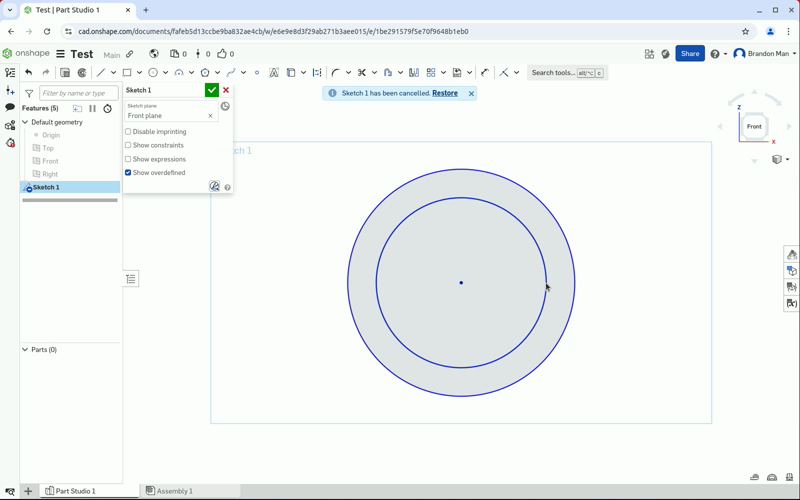
mouse_move(493, 189)
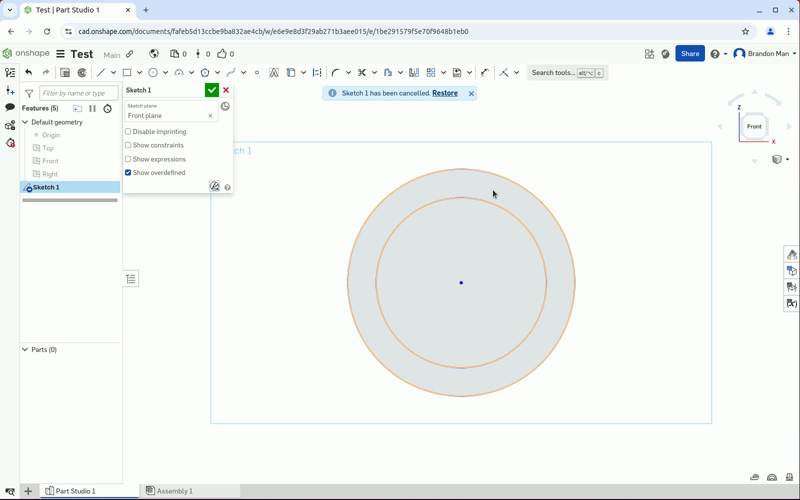
click(493, 189)
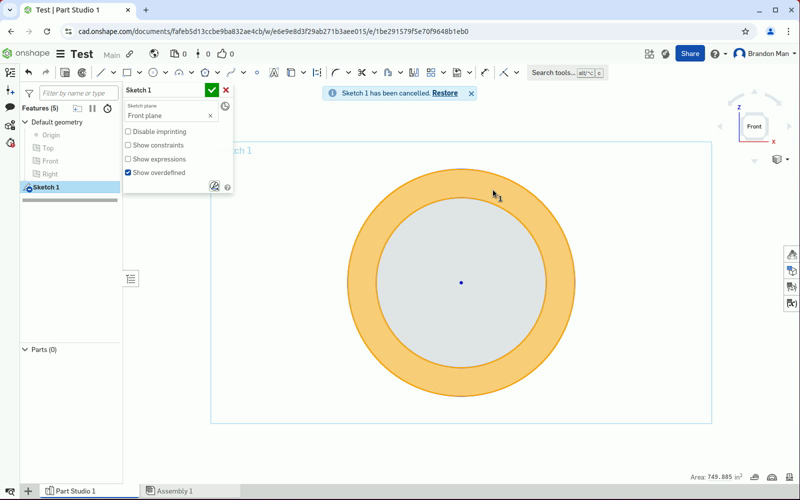
mouse_move(73, 352)
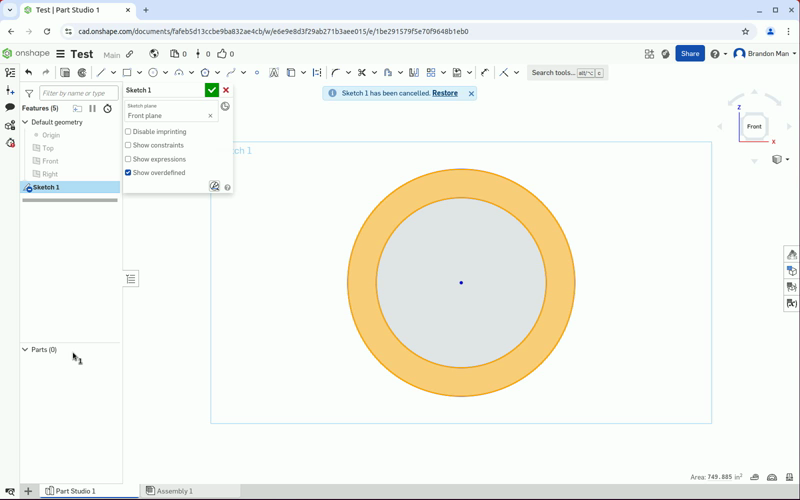
key(shift+y)
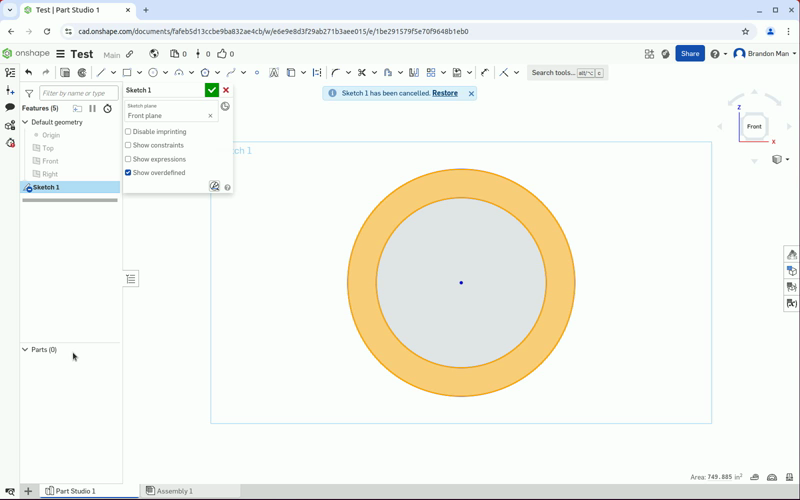
key(shift+e)
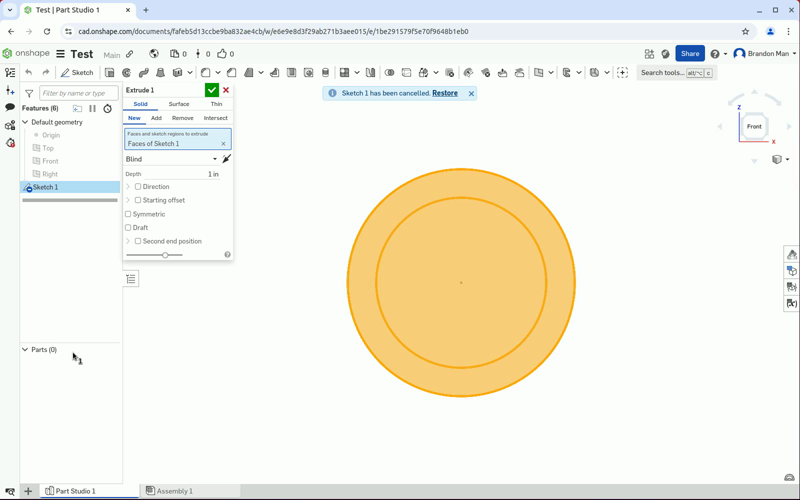
mouse_move(143, 106)
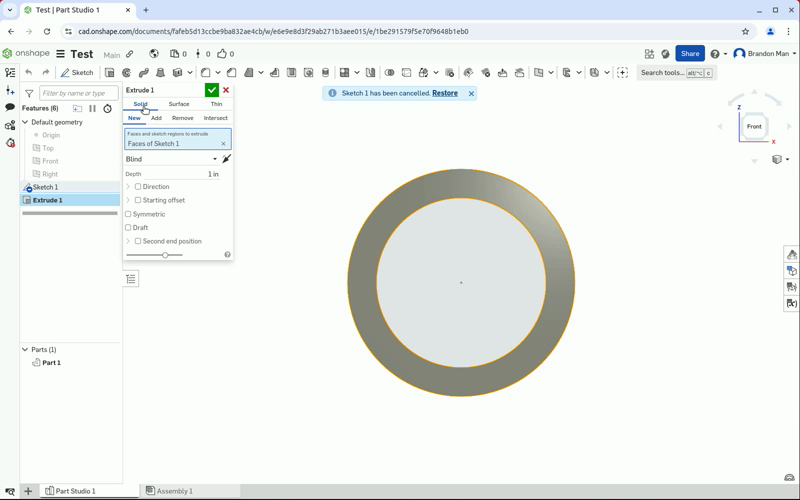
click(143, 106)
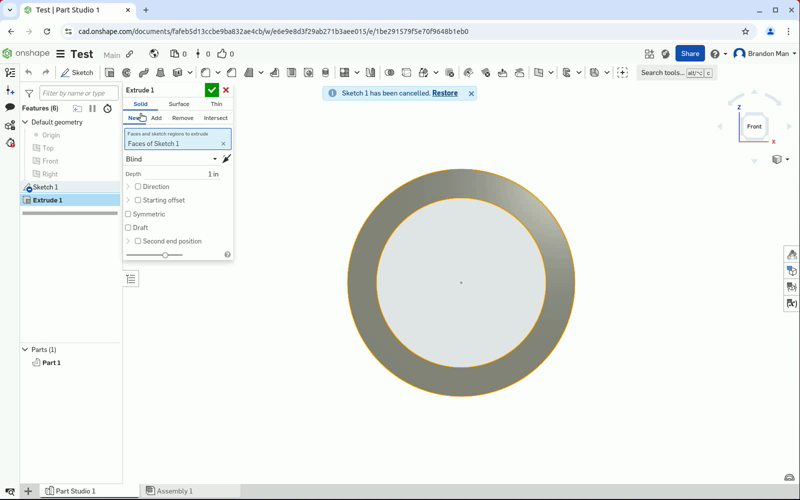
mouse_move(137, 120)
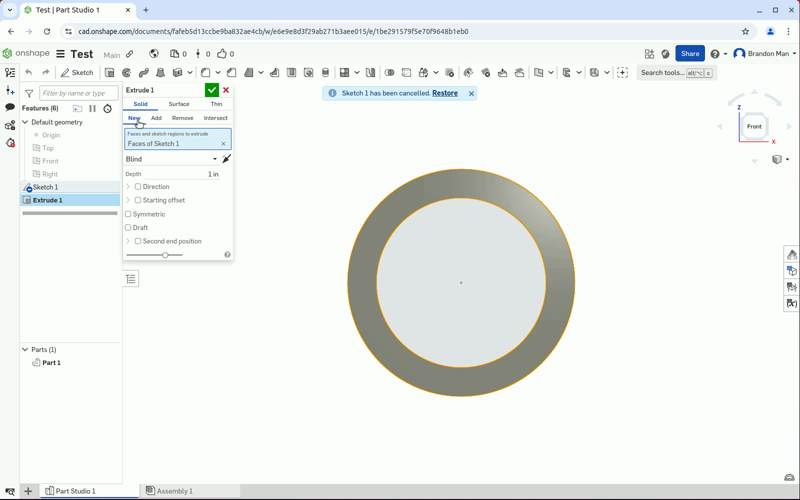
click(137, 120)
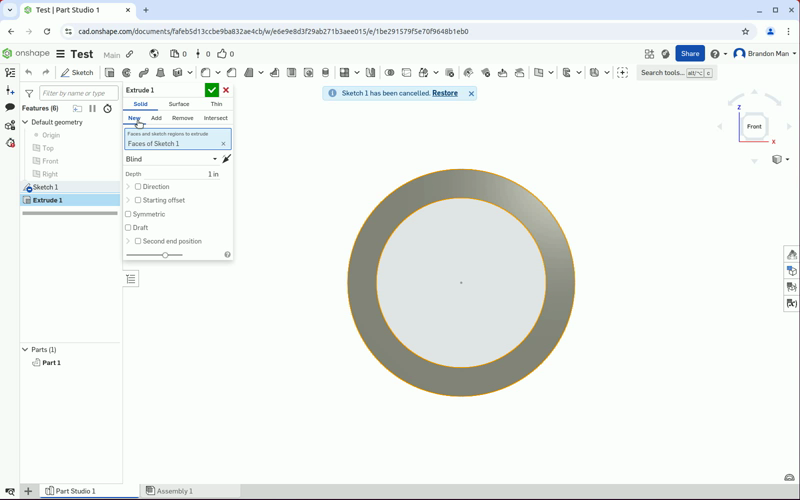
key(tab, 4)
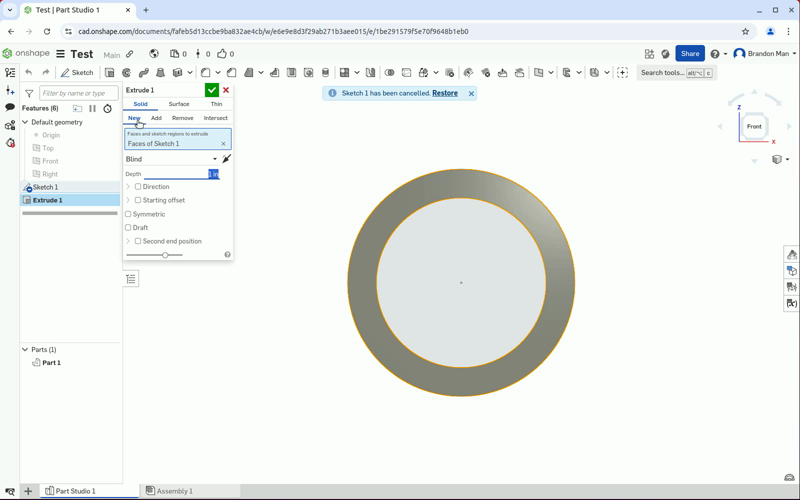
text(14.924)
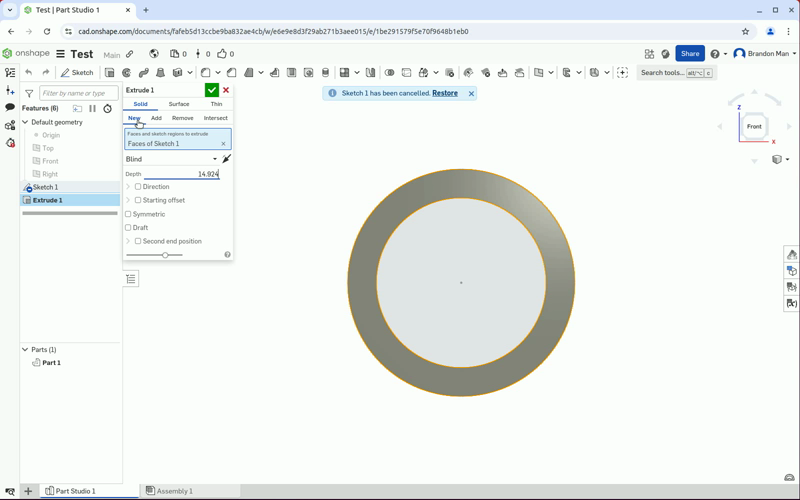
key(tab, 3)
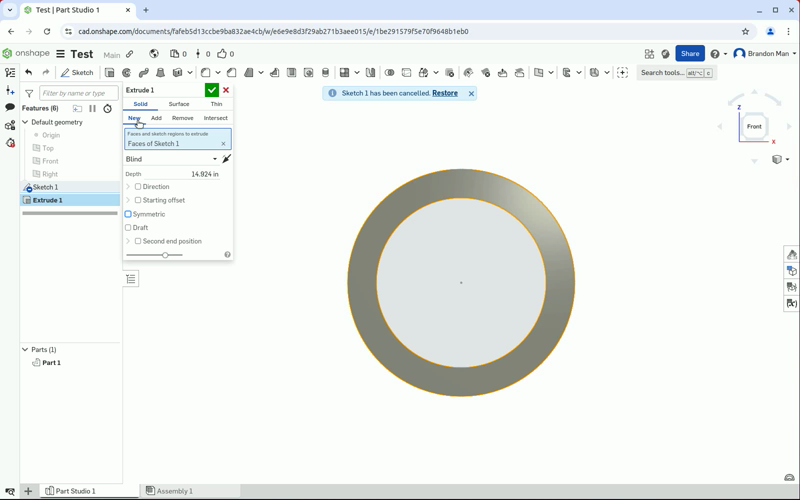
key(space)
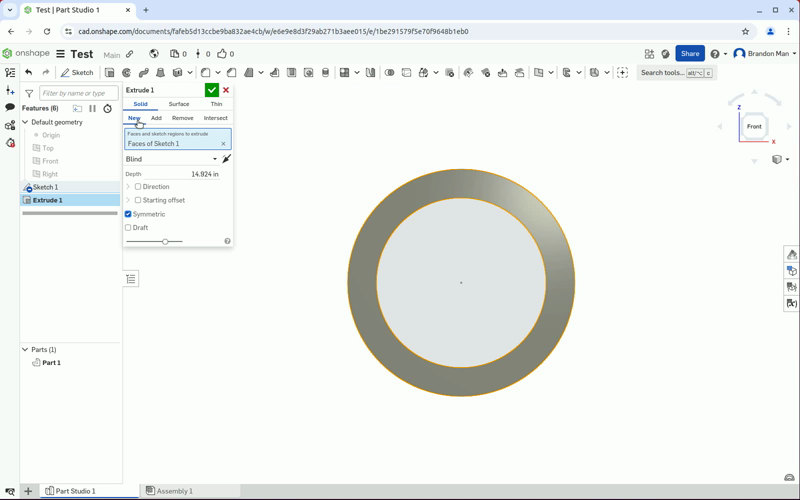
key(enter)
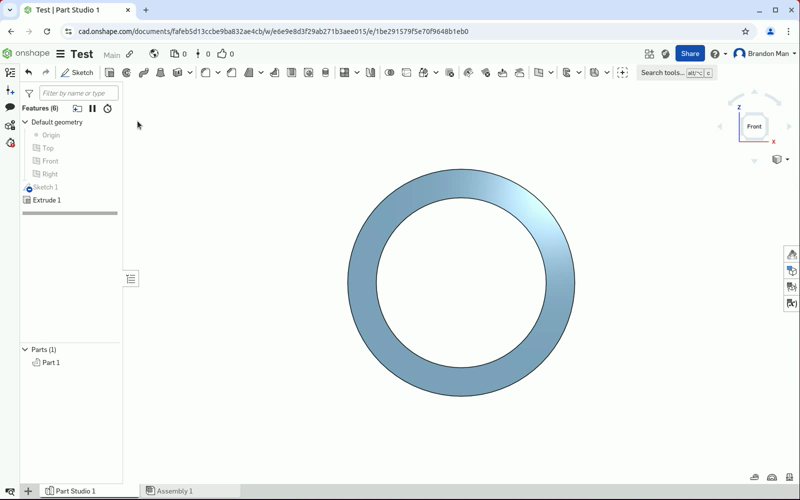
key(shift+h)
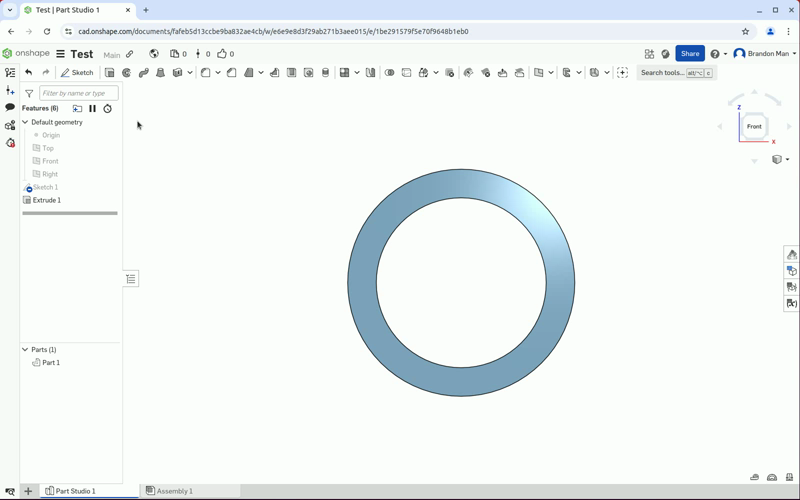
key(shift+h)
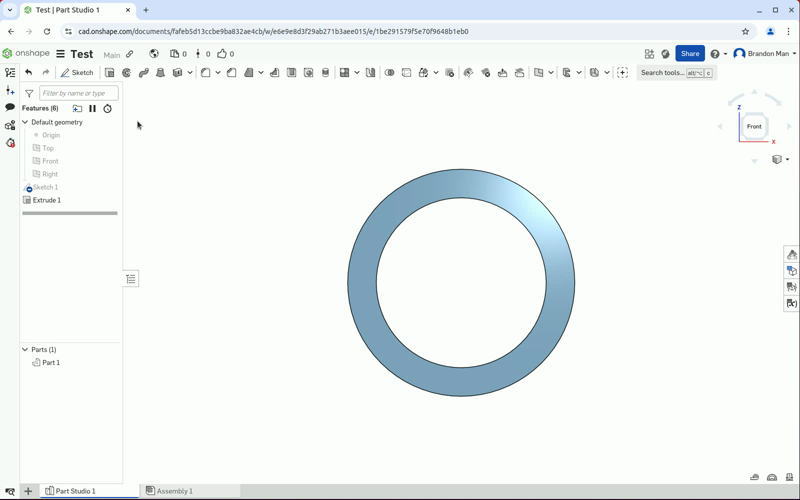
mouse_move(73, 189)
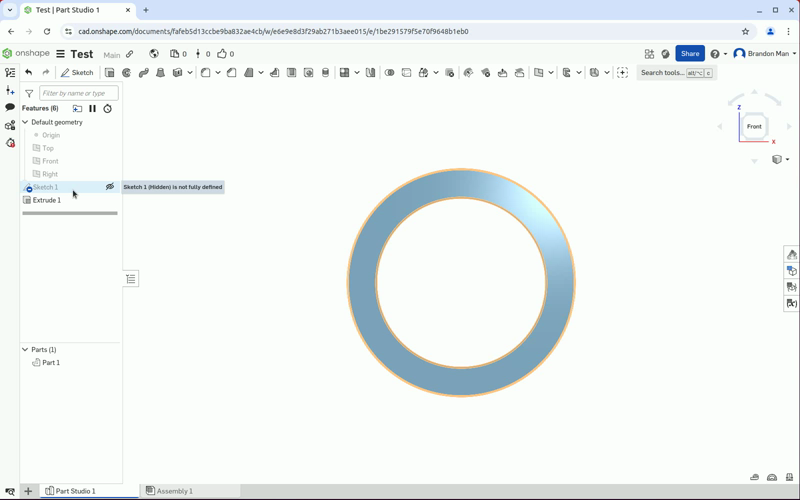
click(73, 189)
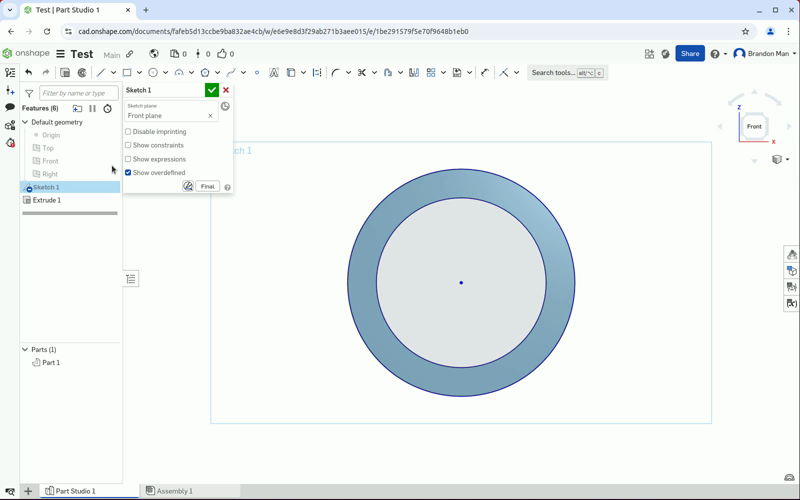
mouse_move(229, 92)
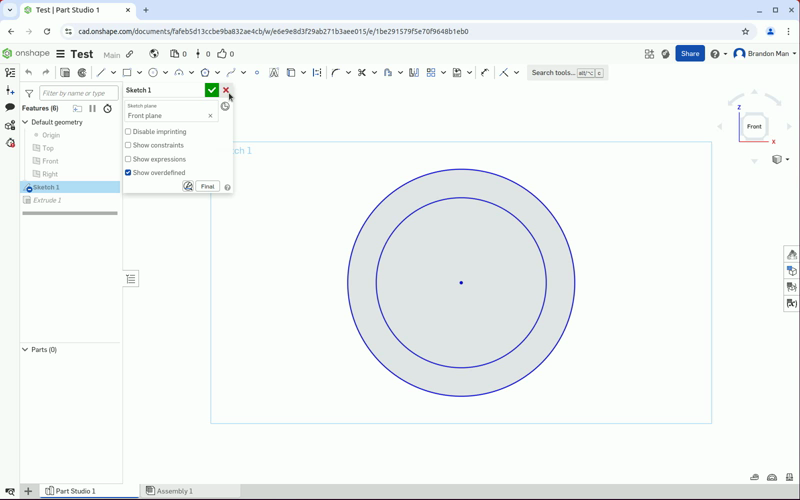
click(229, 92)
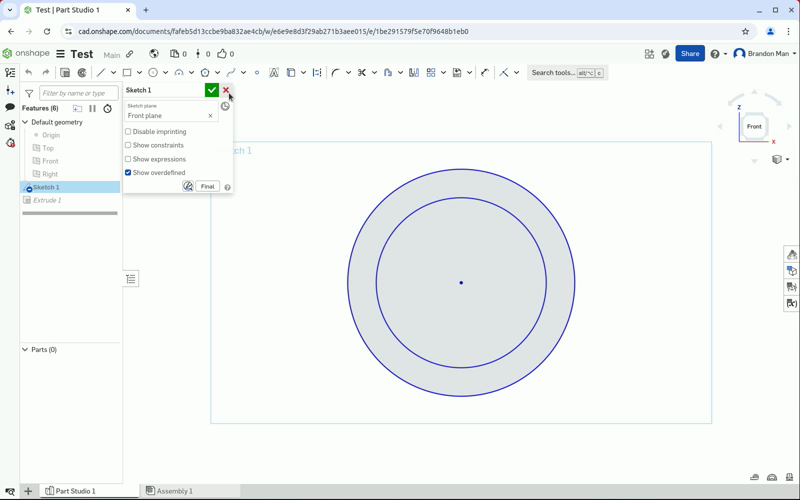
key(shift+s)
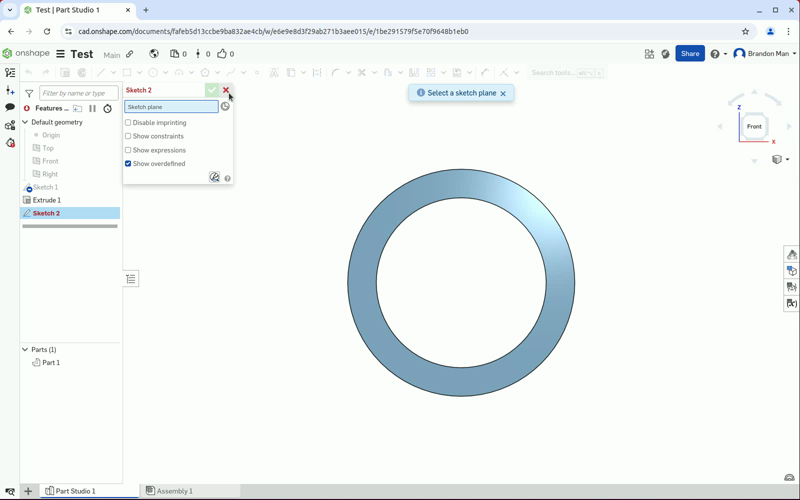
mouse_move(73, 163)
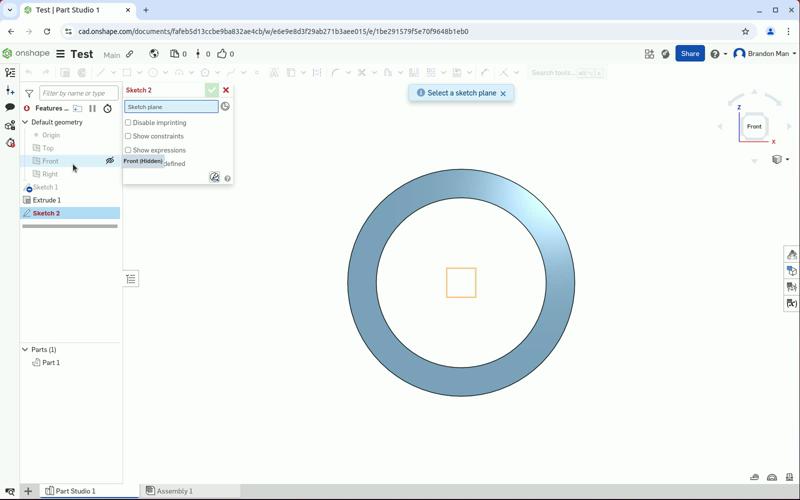
click(73, 163)
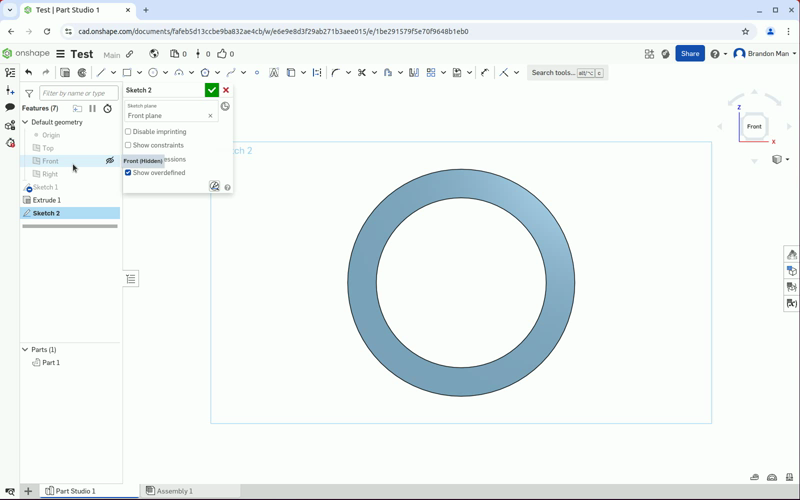
mouse_move(73, 352)
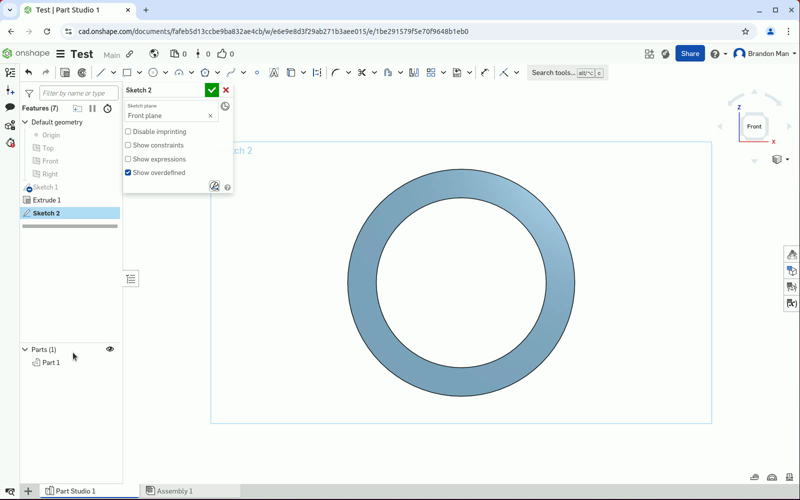
key(y)
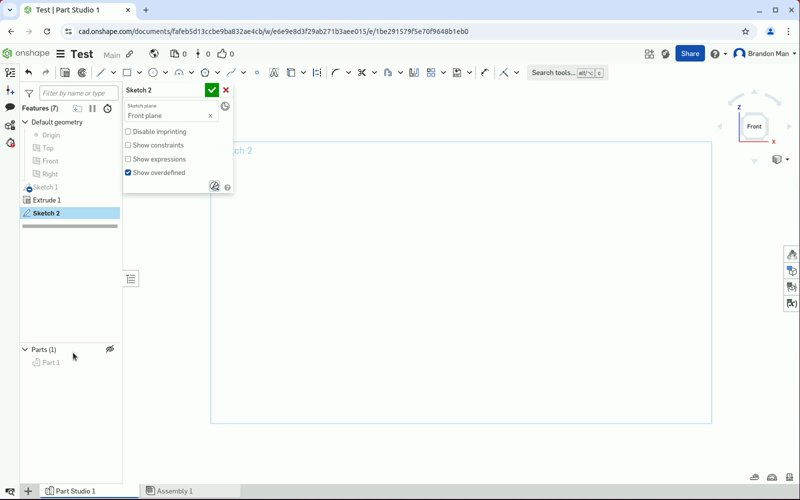
key(c)
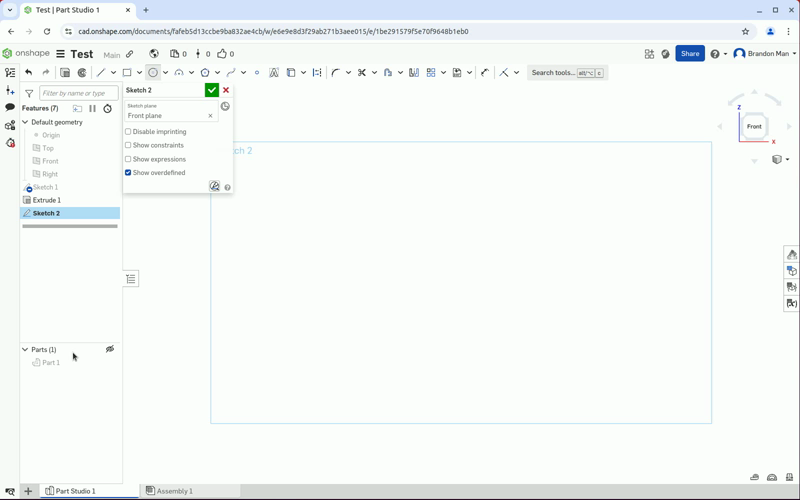
key_down(shift)
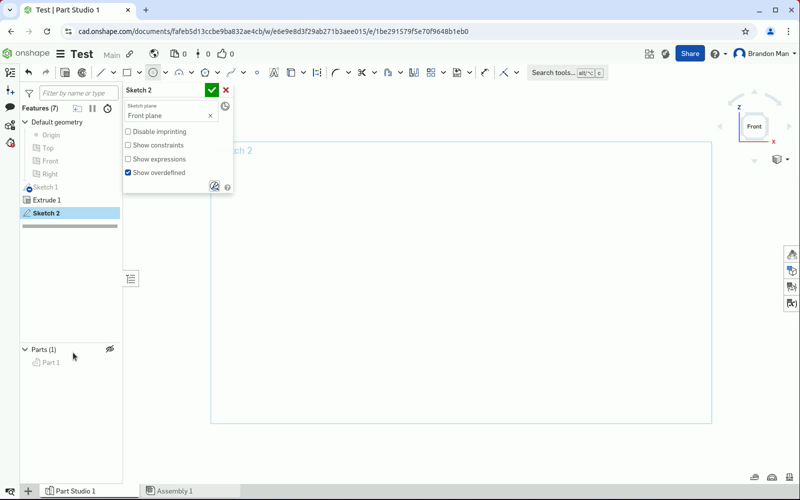
mouse_move(461, 282)
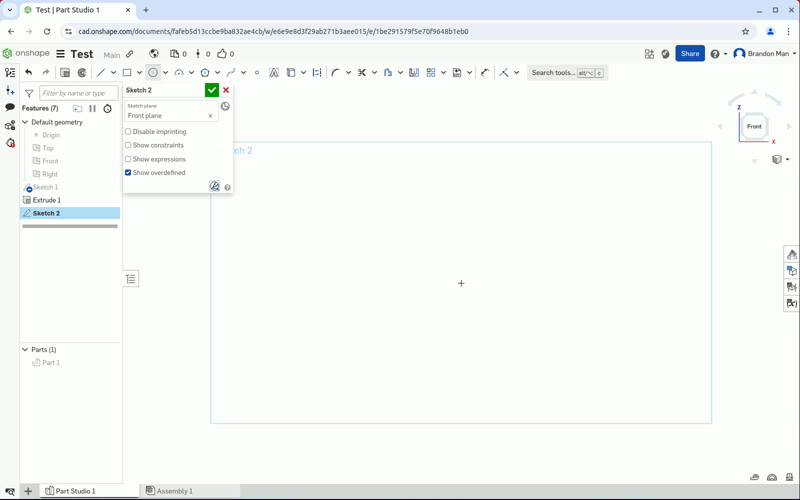
click(461, 282)
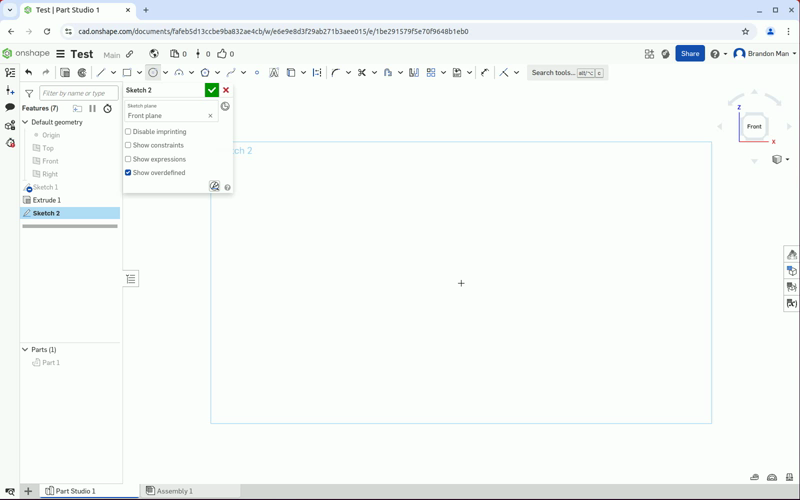
key_up(shift)
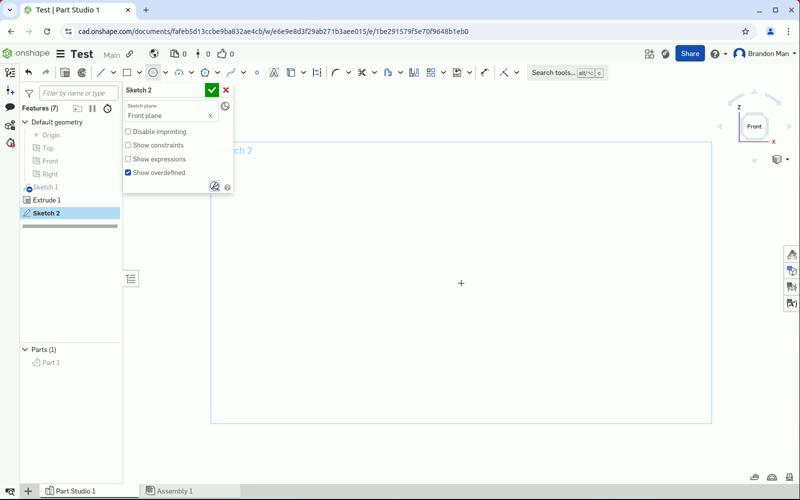
mouse_move(546, 282)
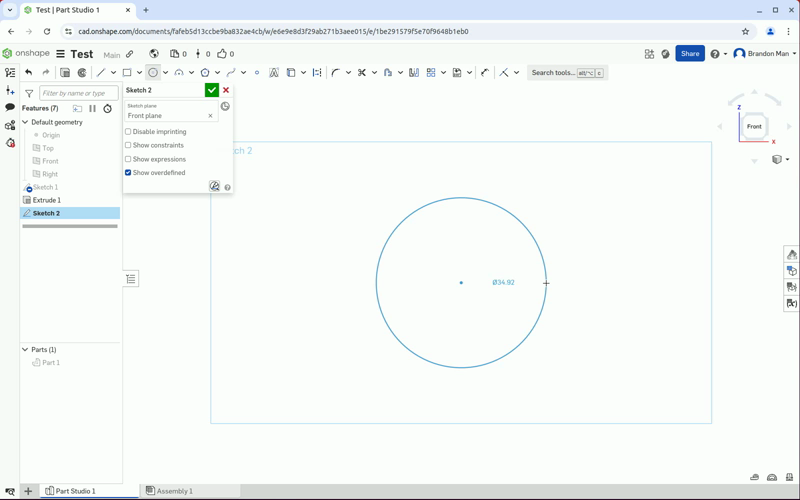
click(546, 282)
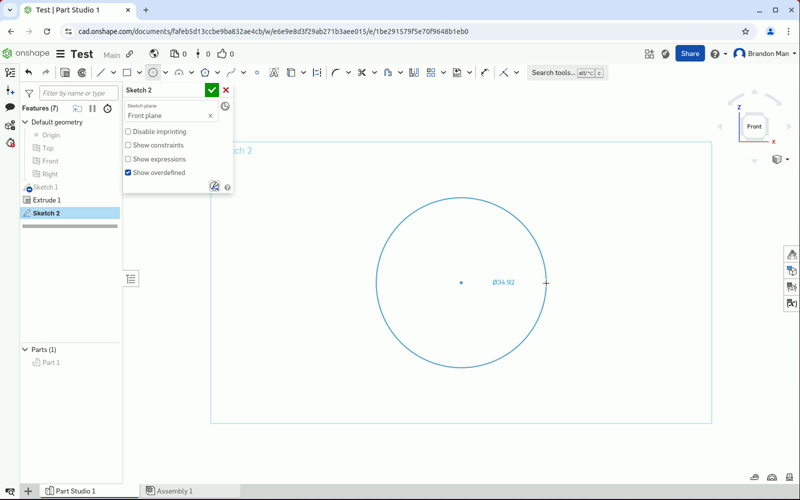
key(esc)
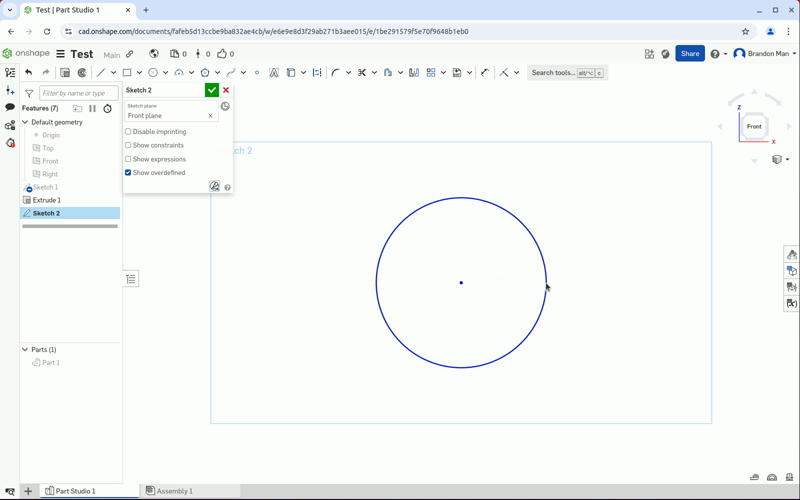
key(c)
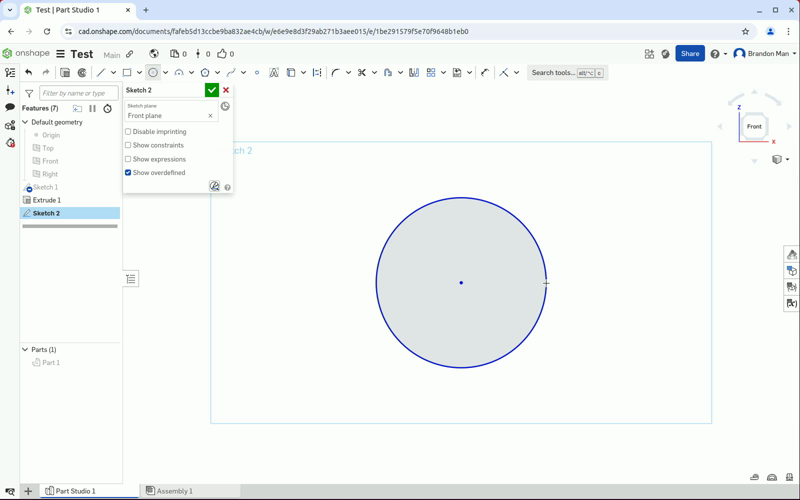
key_down(shift)
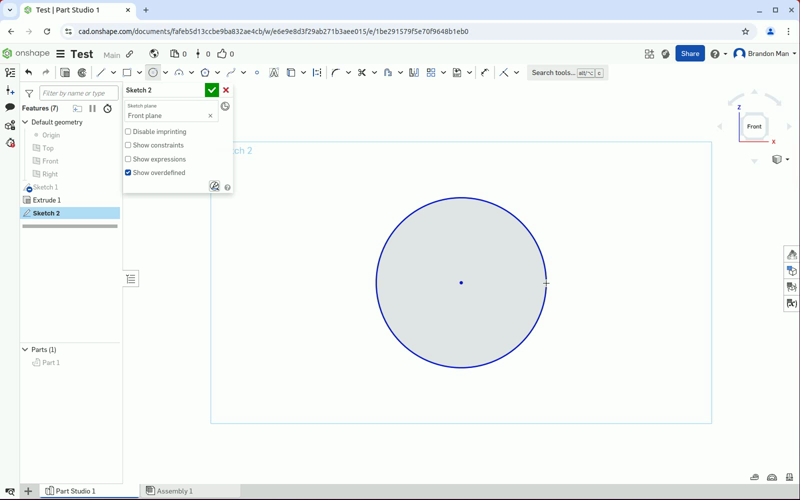
mouse_move(394, 282)
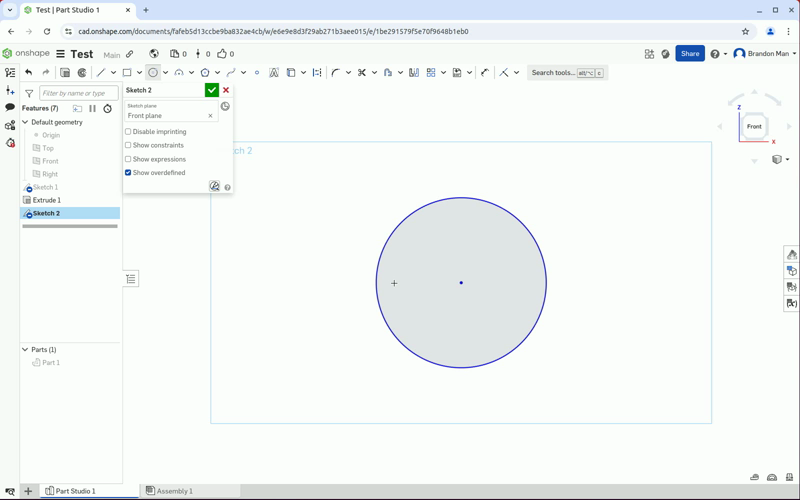
click(394, 282)
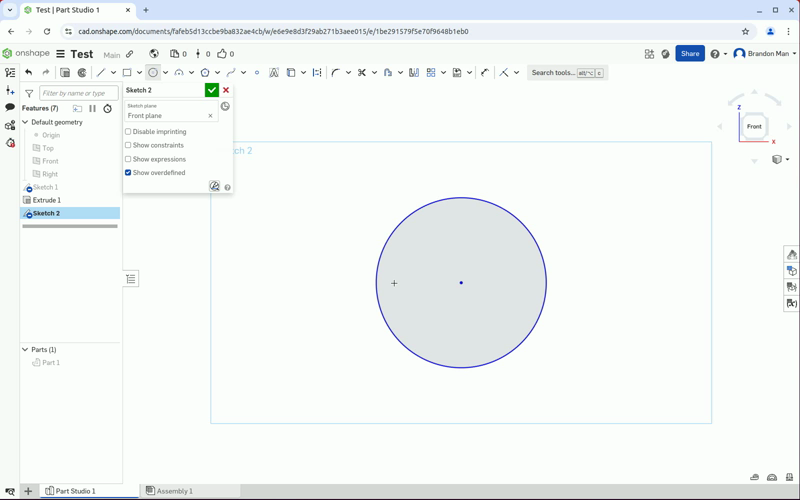
key_up(shift)
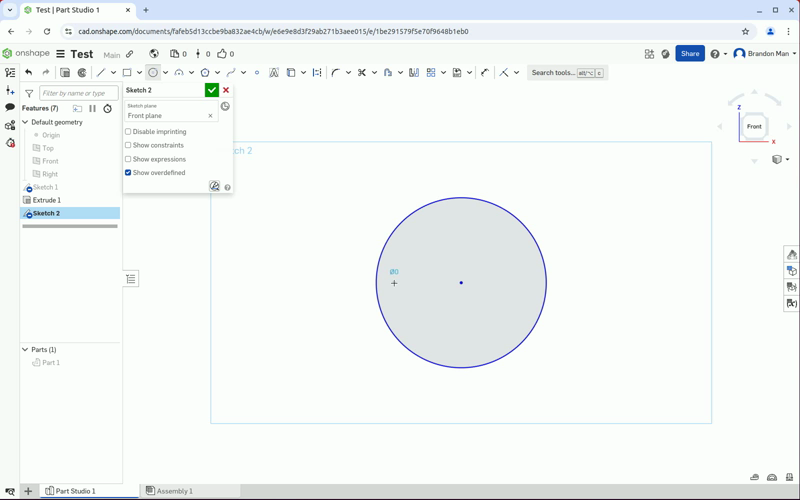
mouse_move(411, 282)
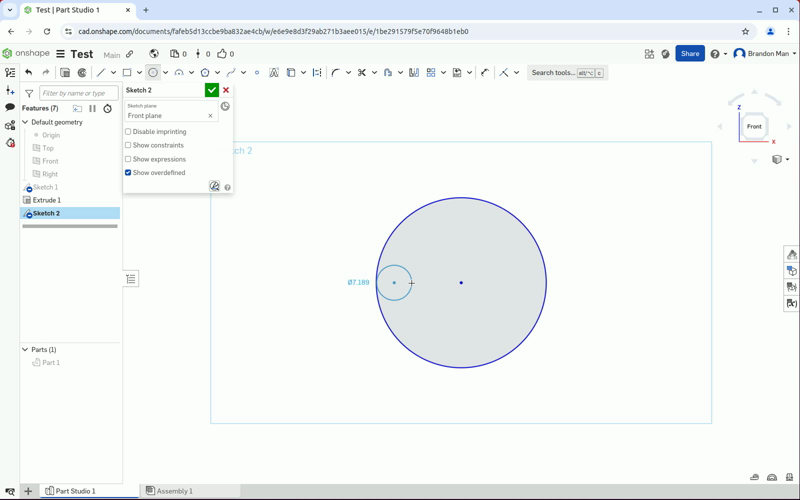
click(411, 282)
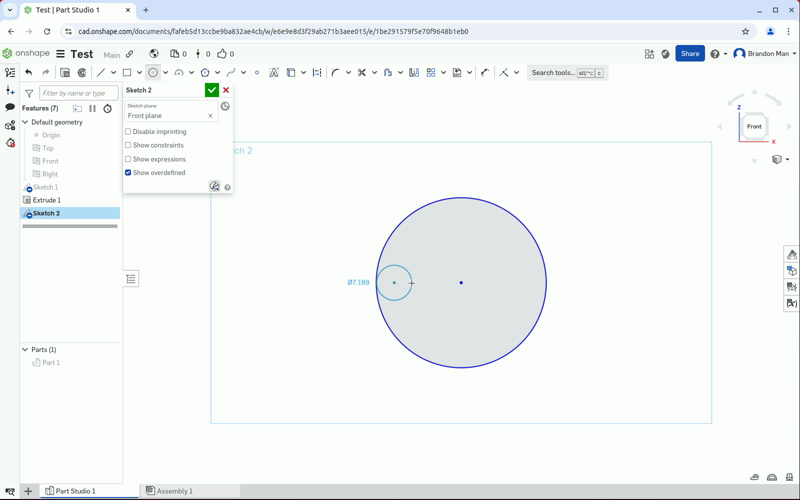
key(esc)
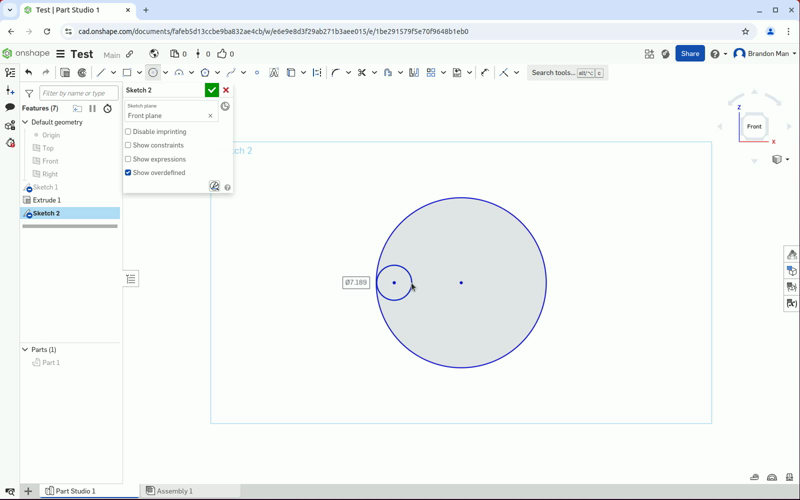
key(c)
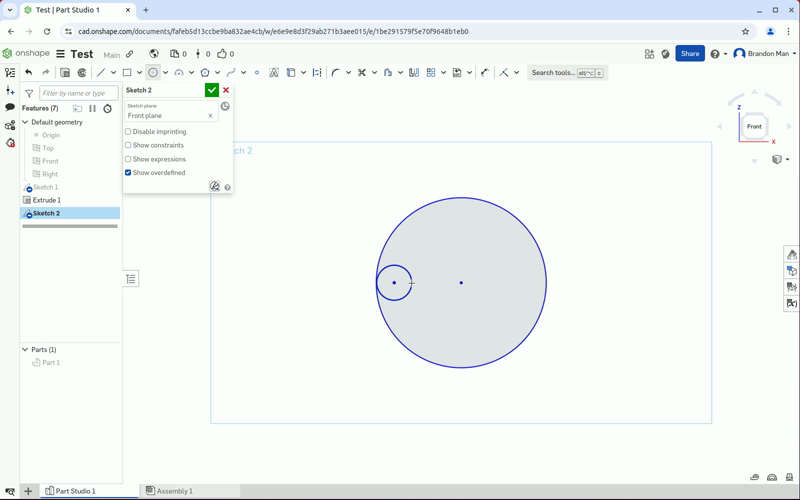
key_down(shift)
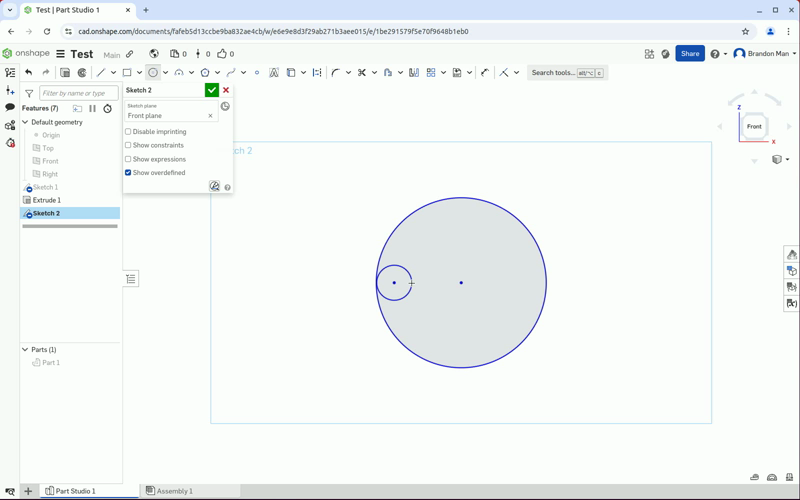
mouse_move(461, 282)
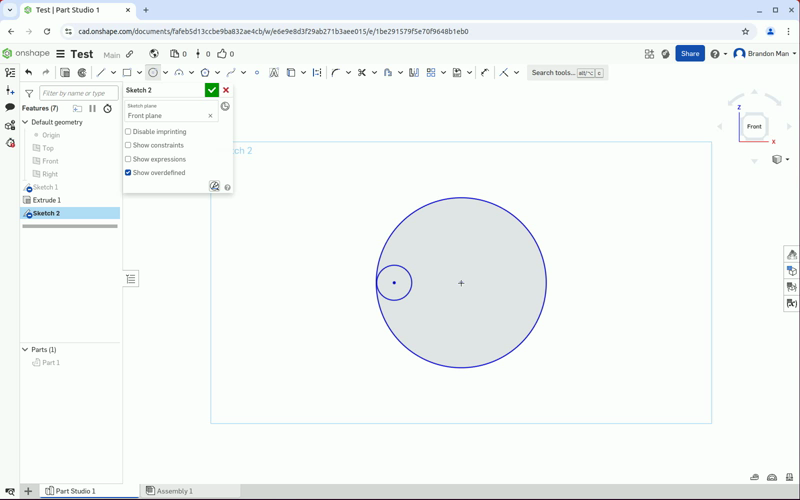
click(461, 282)
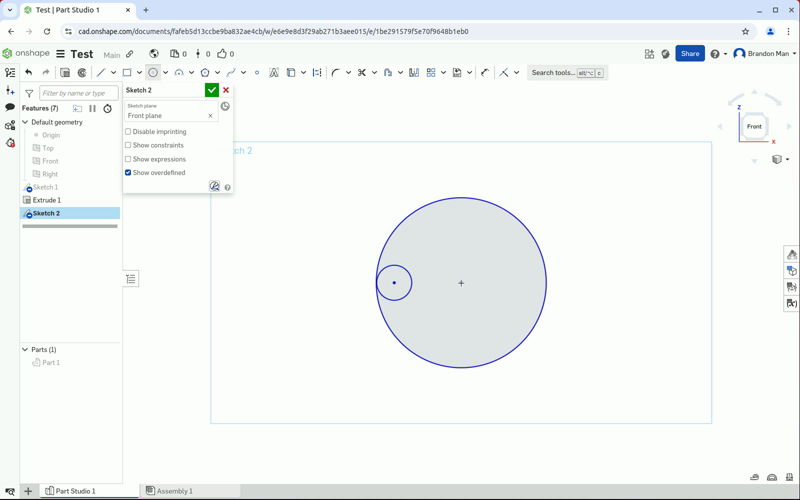
key_up(shift)
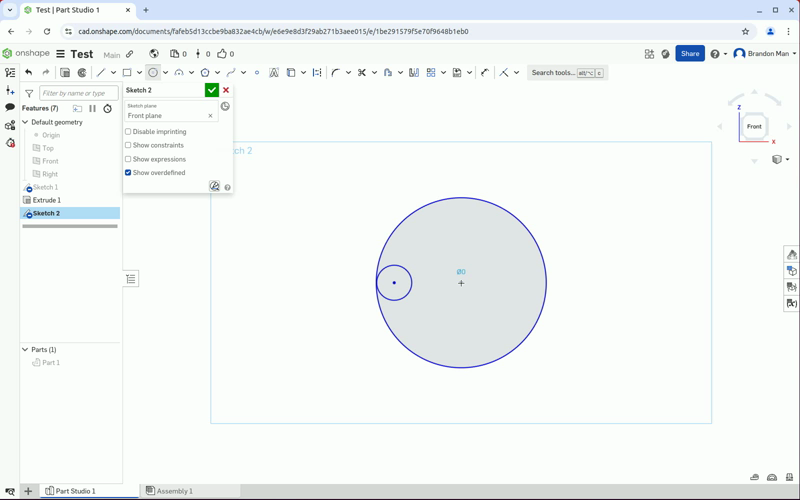
mouse_move(505, 282)
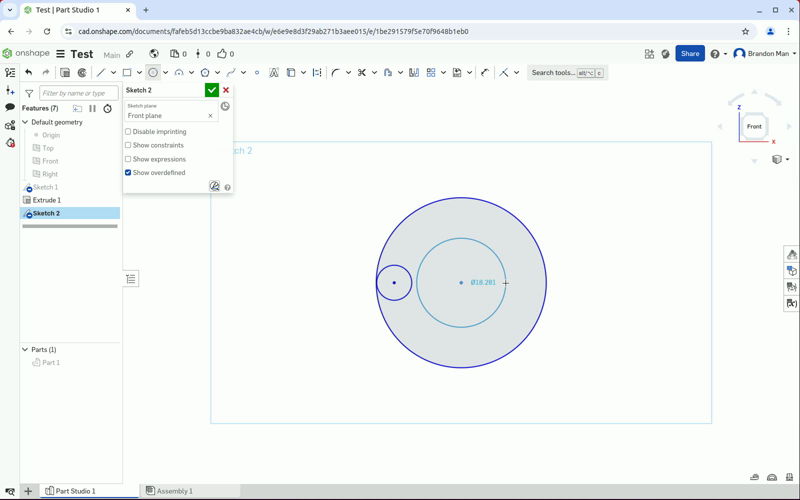
click(505, 282)
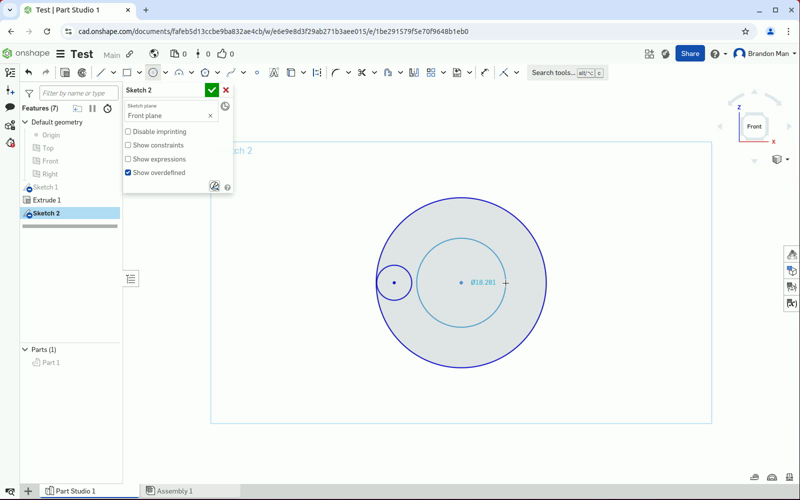
key(esc)
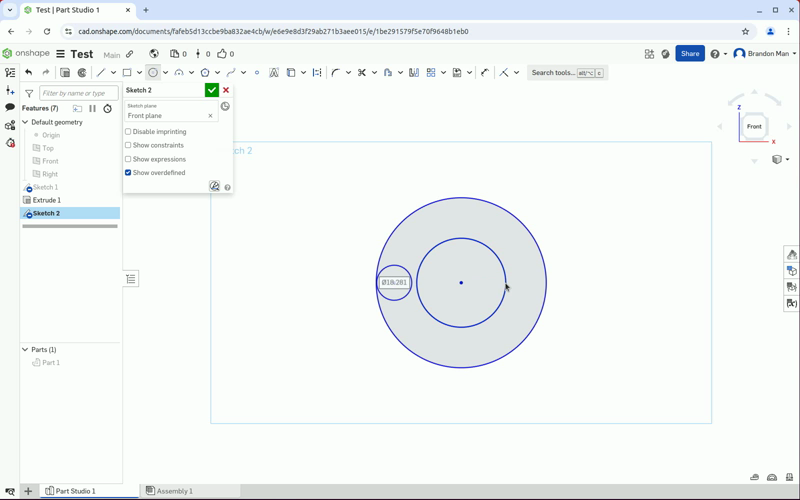
key(c)
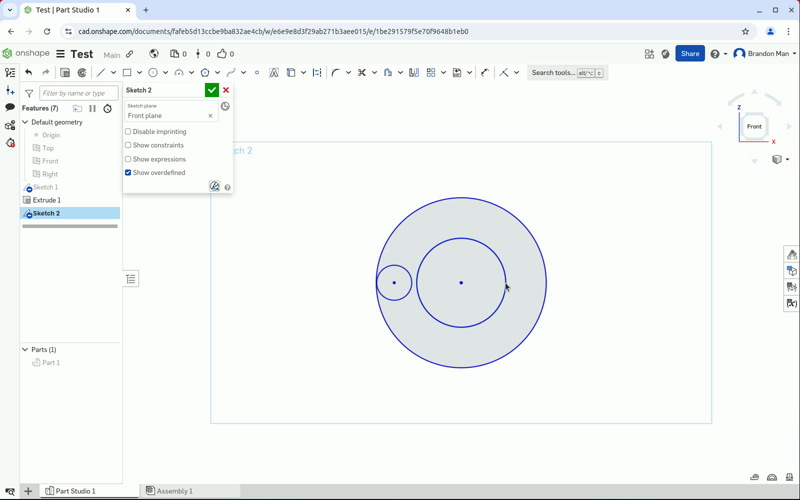
key_down(shift)
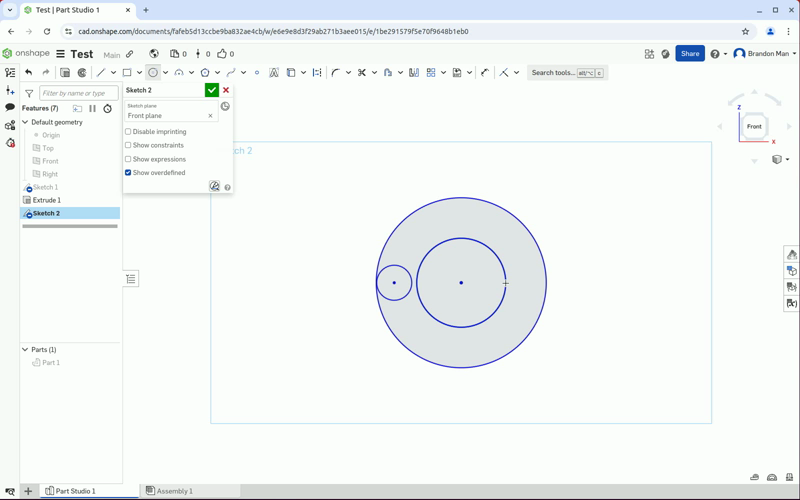
mouse_move(461, 348)
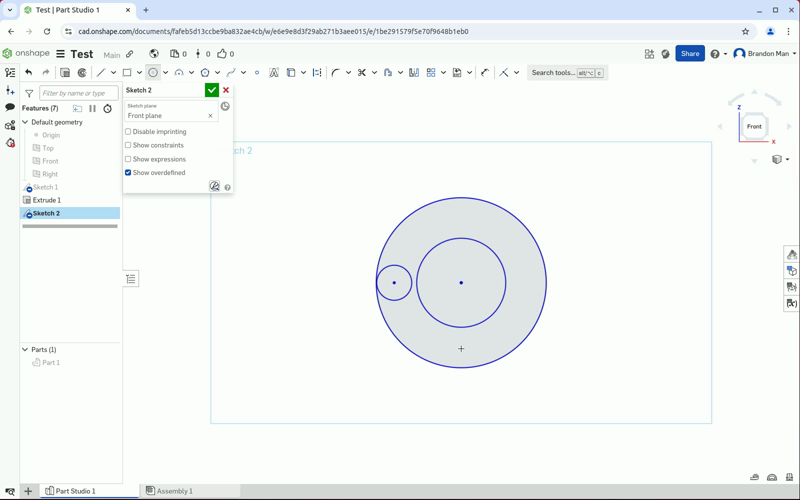
click(461, 348)
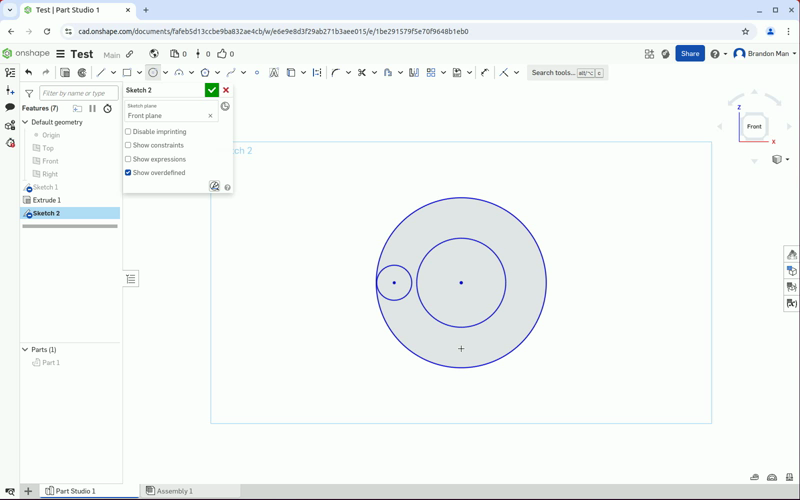
key_up(shift)
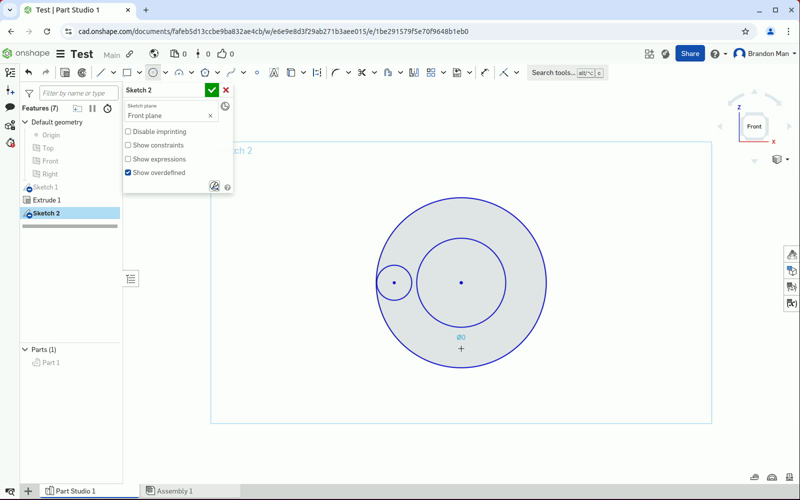
mouse_move(479, 348)
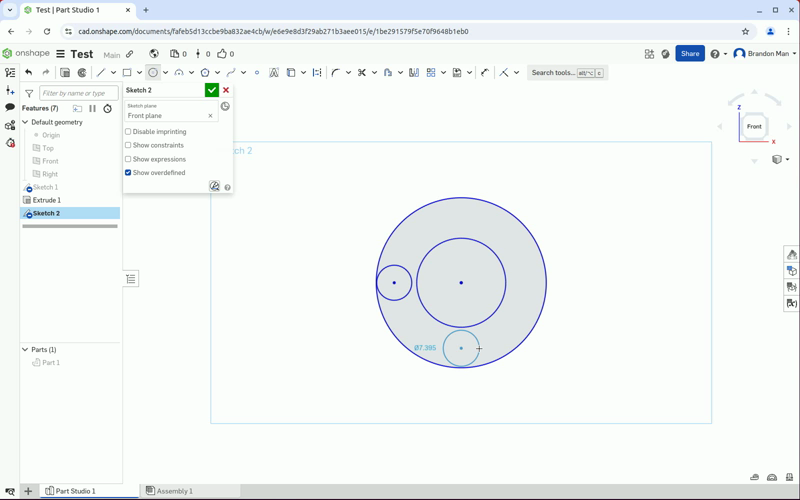
click(479, 348)
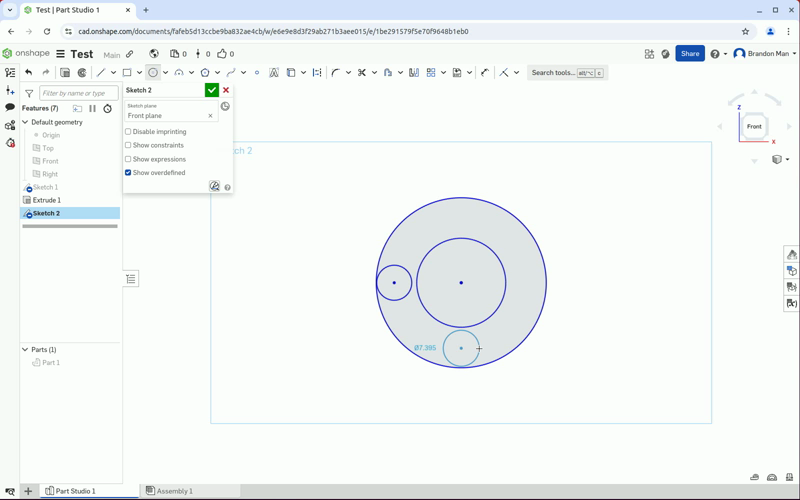
key(esc)
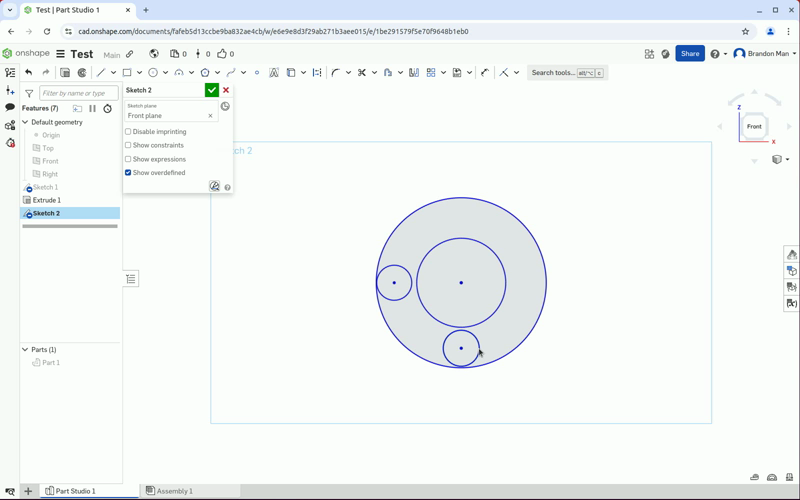
key(c)
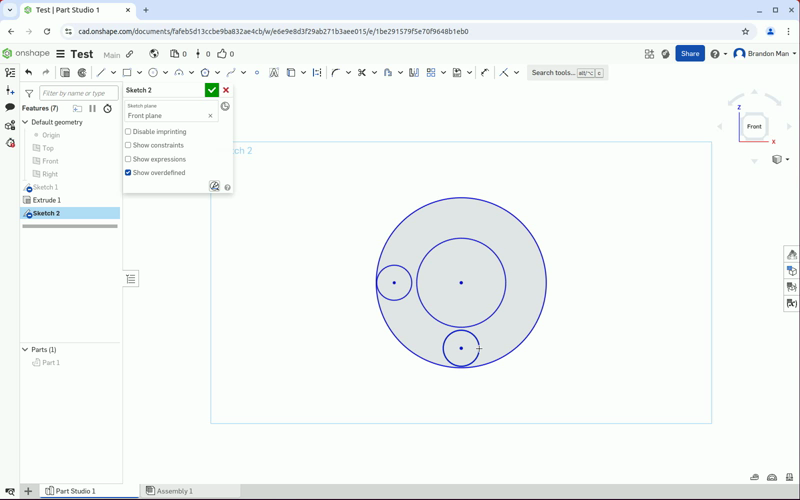
key_down(shift)
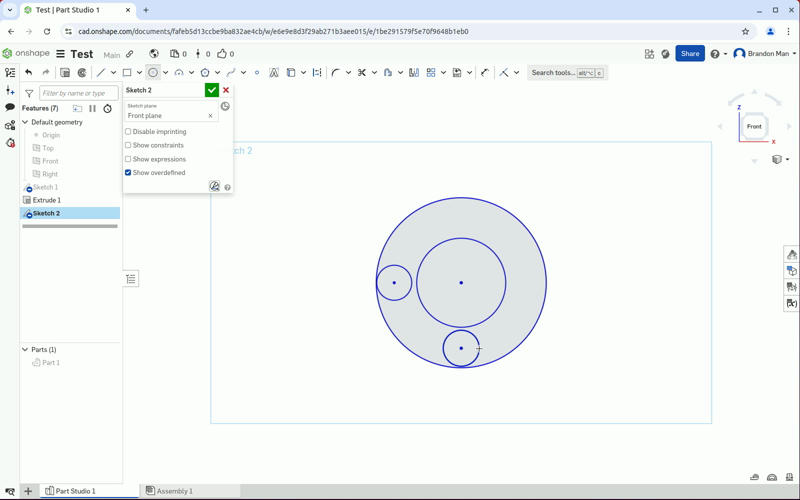
mouse_move(461, 217)
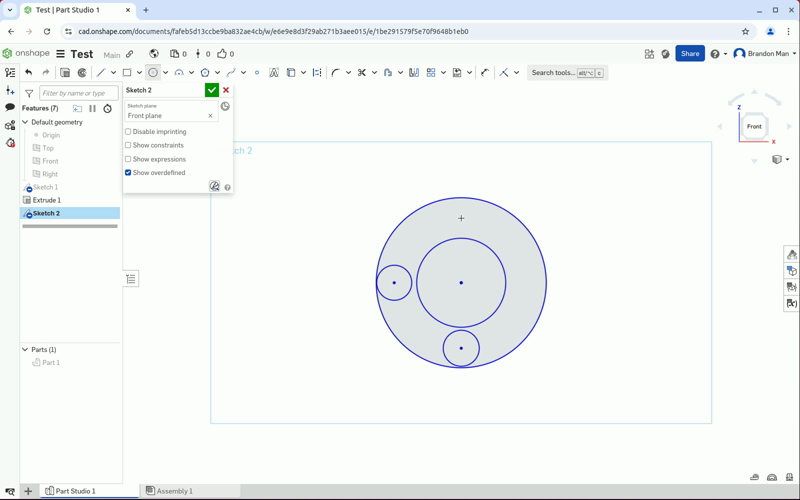
click(461, 217)
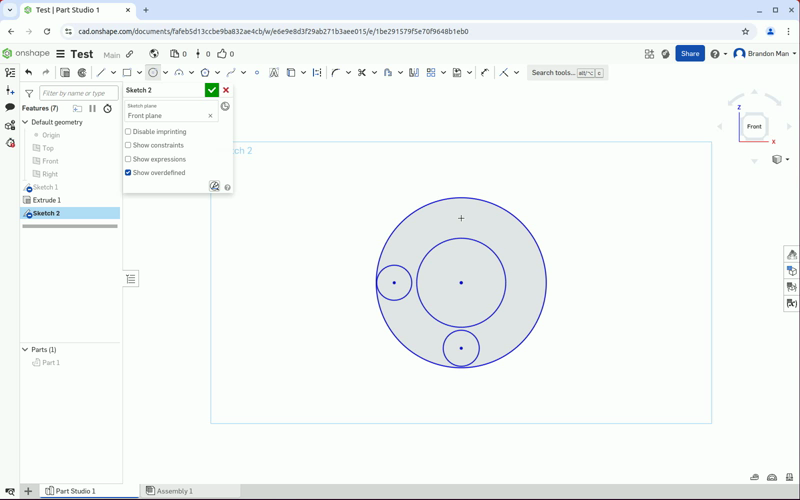
key_up(shift)
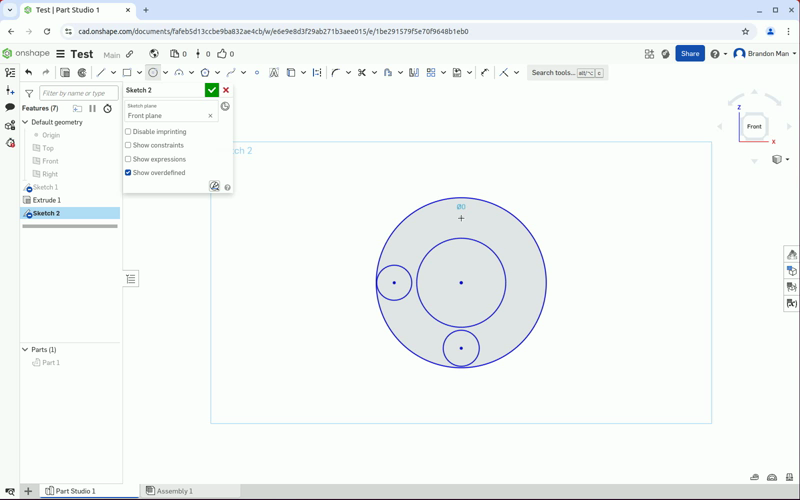
mouse_move(479, 217)
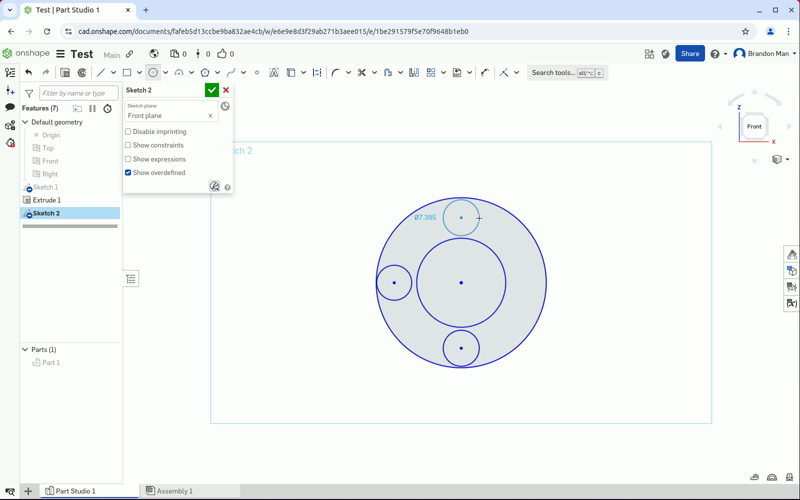
click(479, 217)
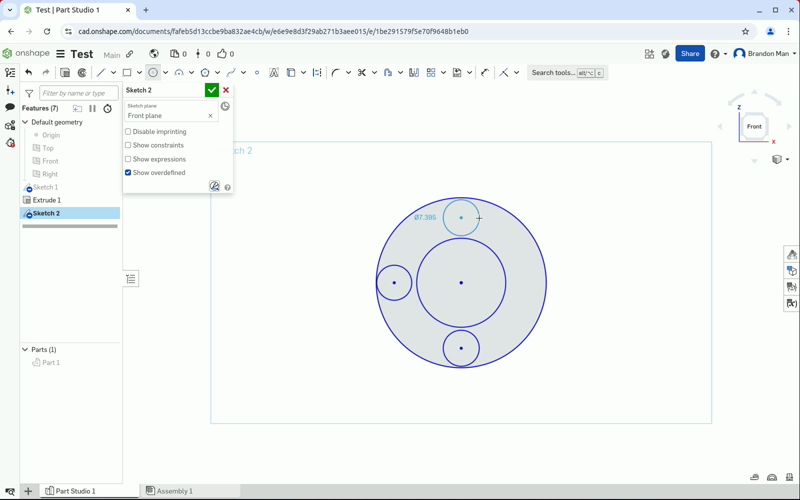
key(esc)
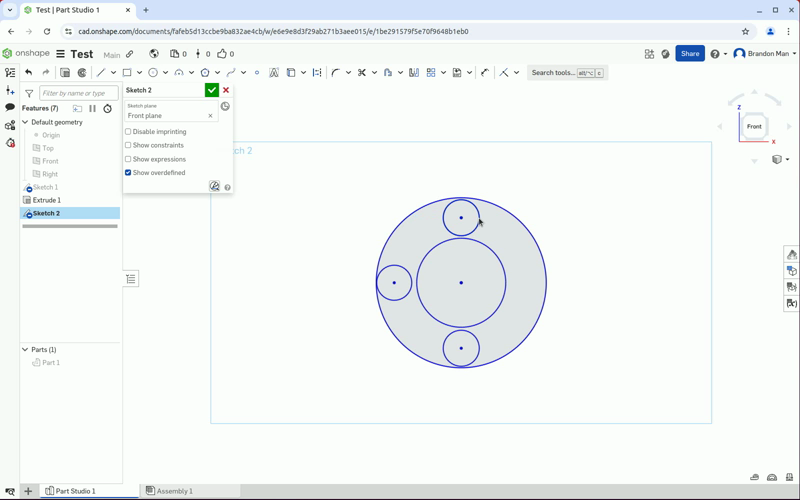
key(c)
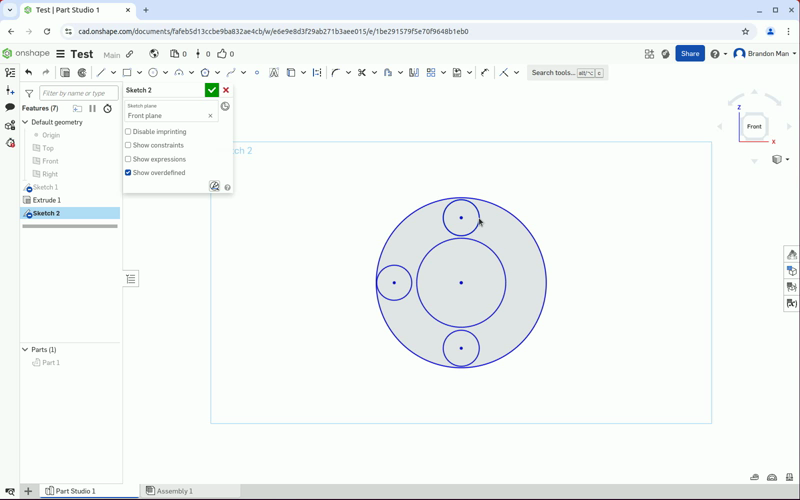
key_down(shift)
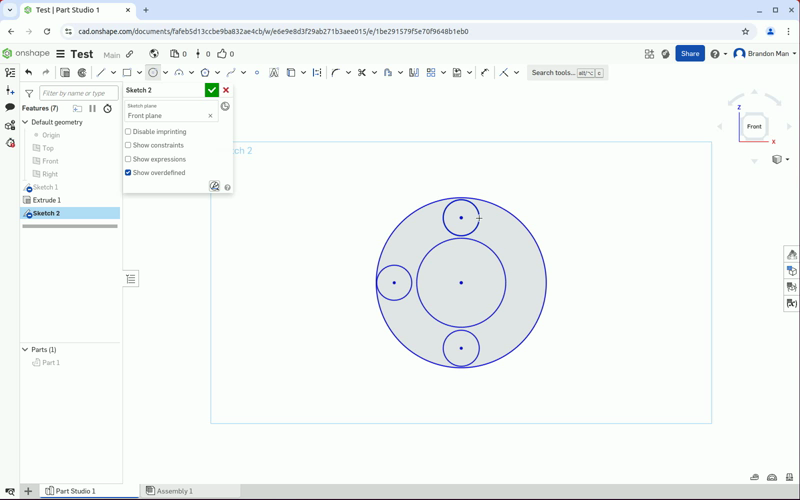
mouse_move(527, 282)
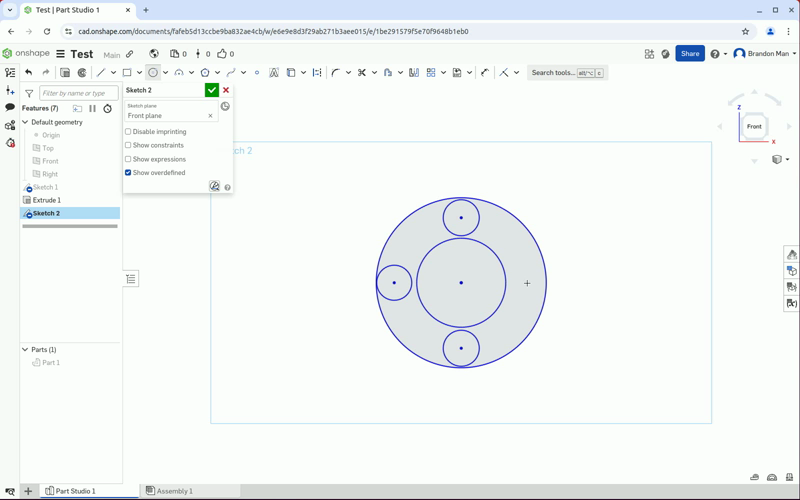
click(527, 282)
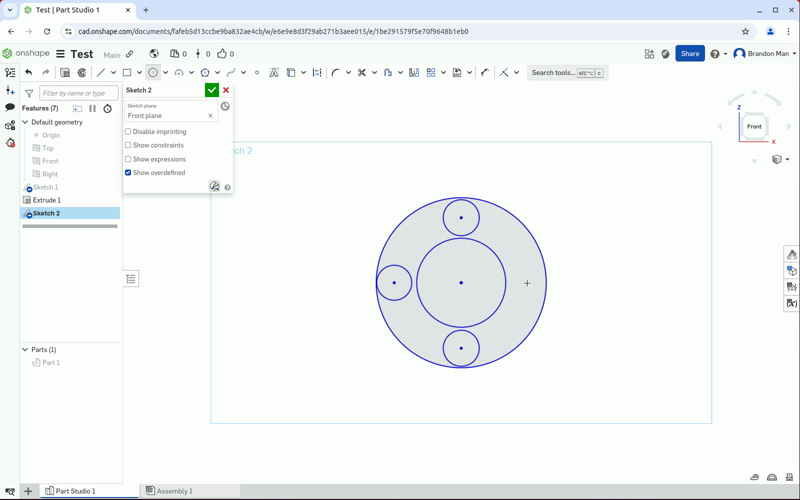
key_up(shift)
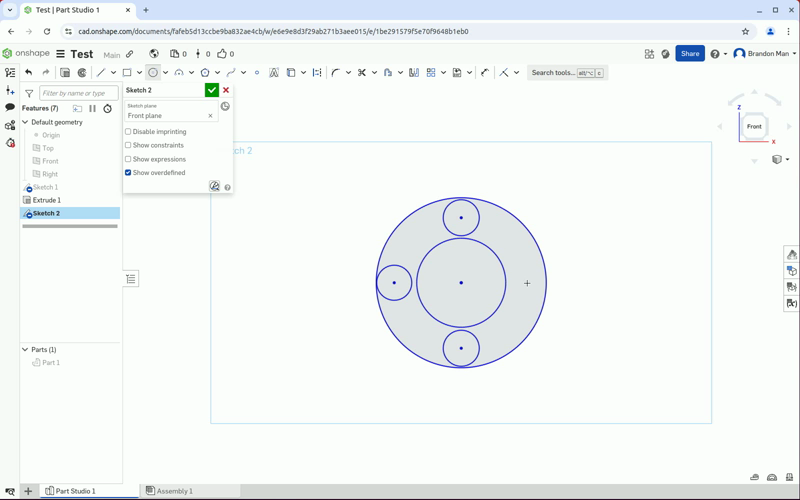
mouse_move(544, 282)
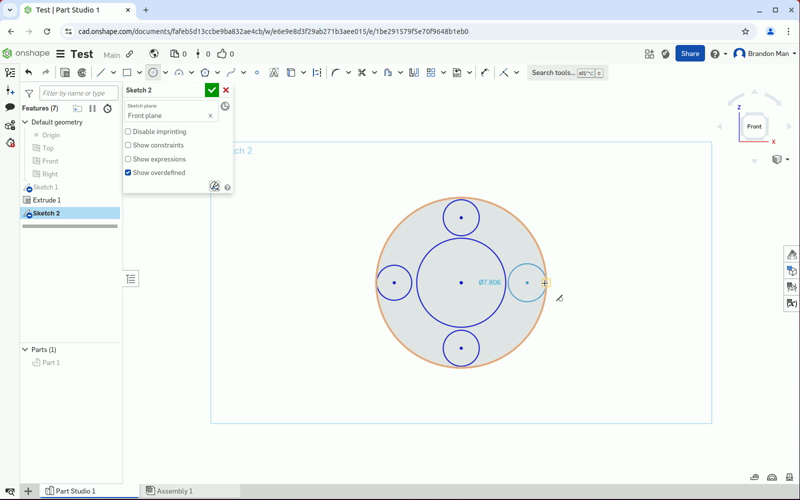
scroll(6)
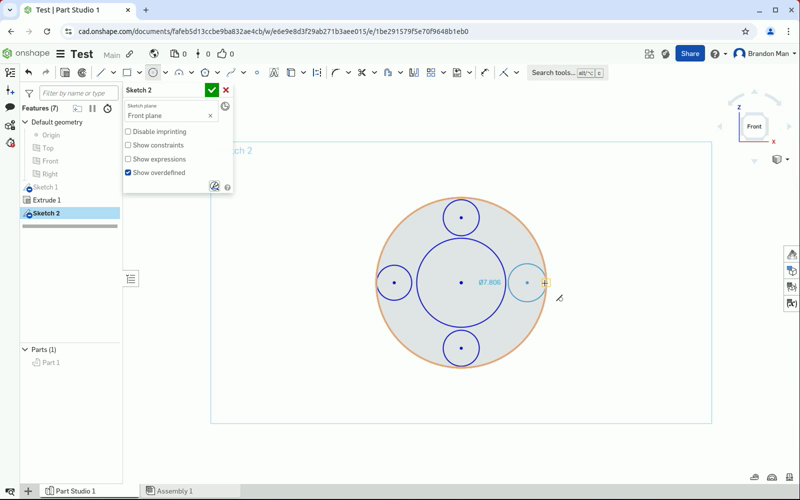
scroll(6)
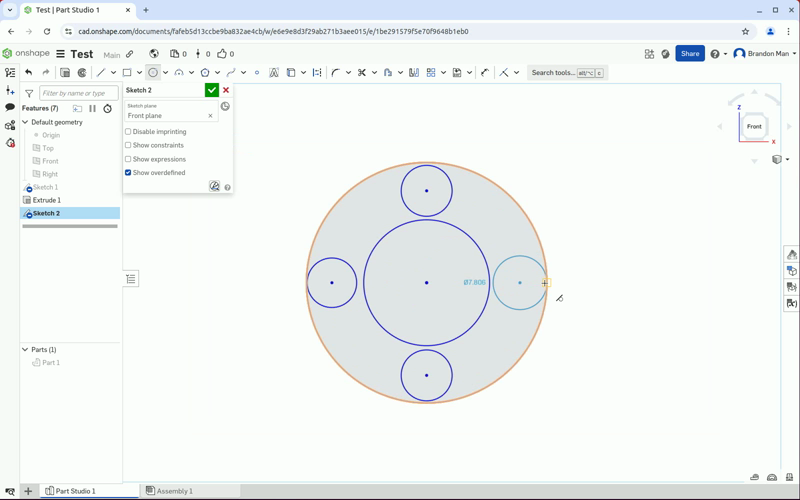
scroll(6)
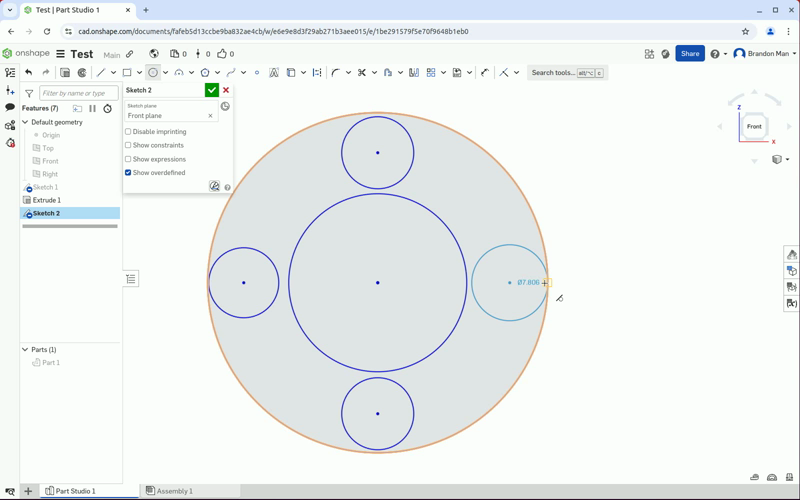
scroll(6)
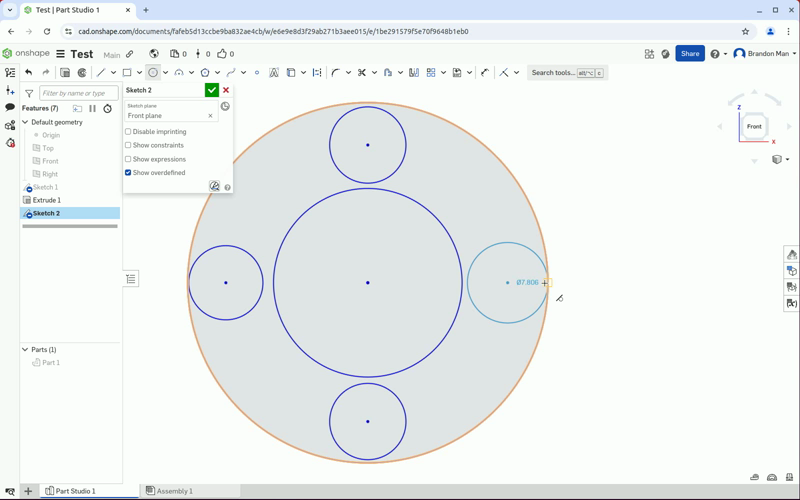
scroll(6)
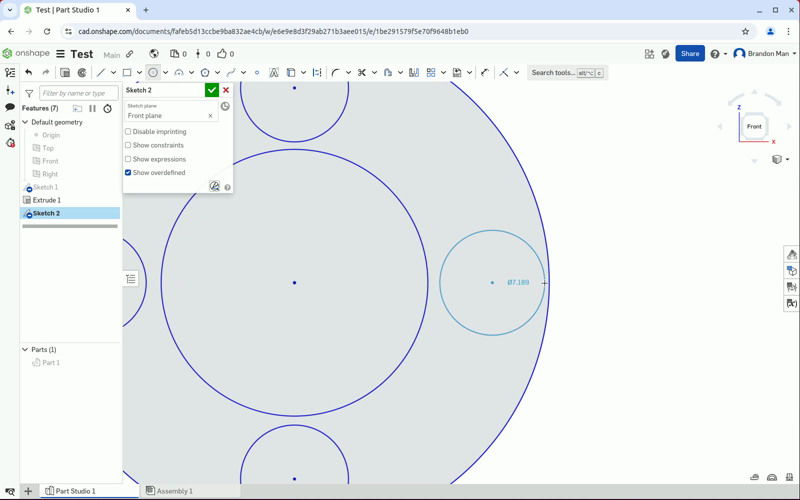
scroll(6)
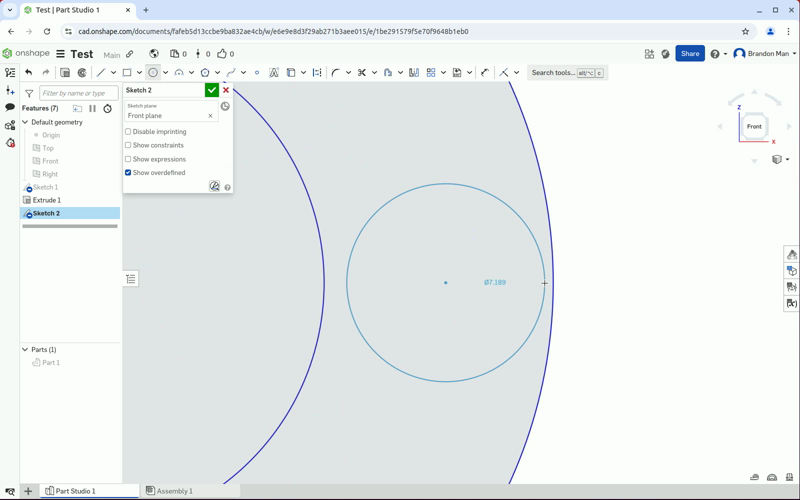
scroll(6)
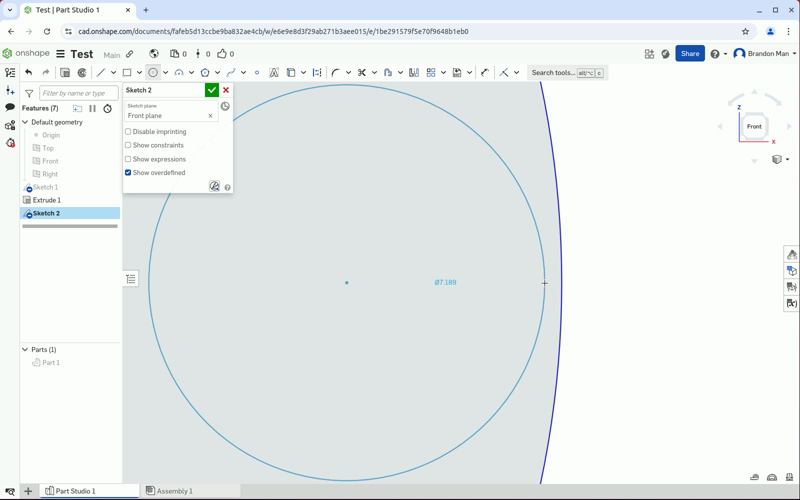
click(544, 282)
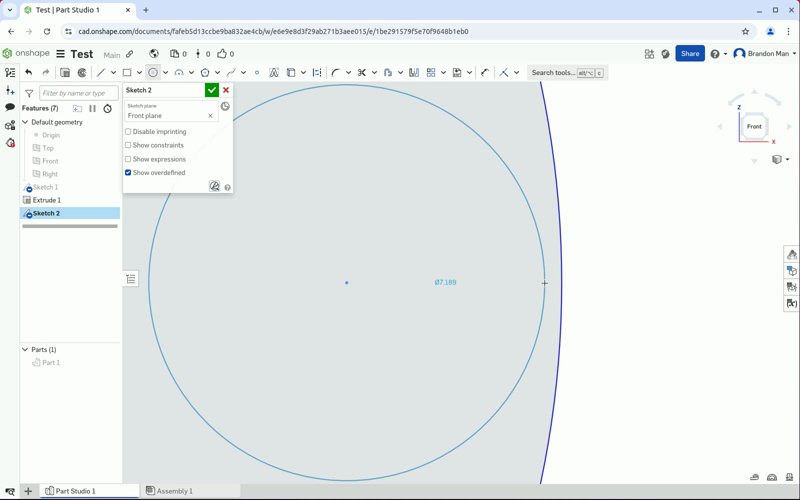
scroll(-6)
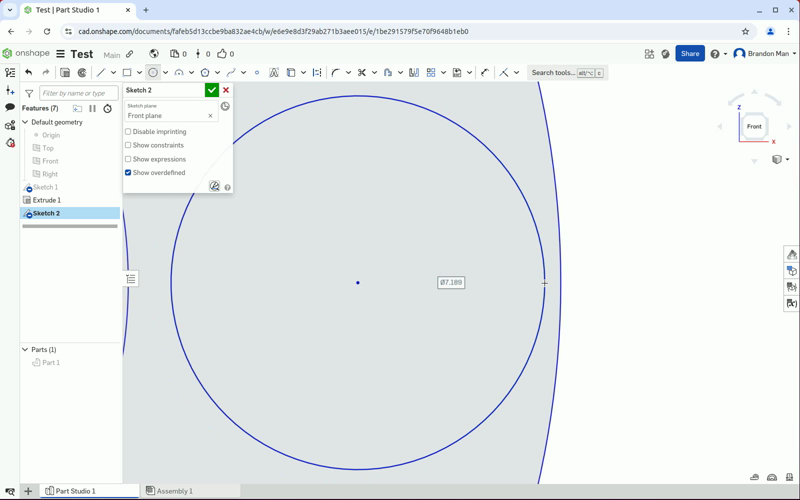
scroll(-6)
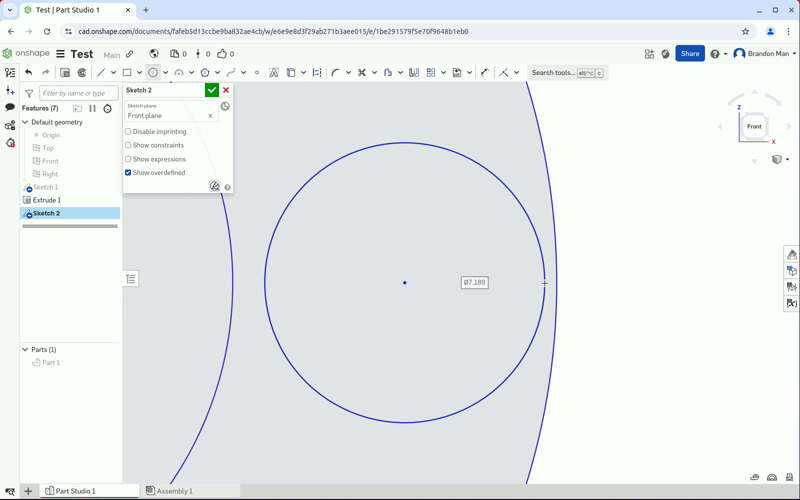
scroll(-6)
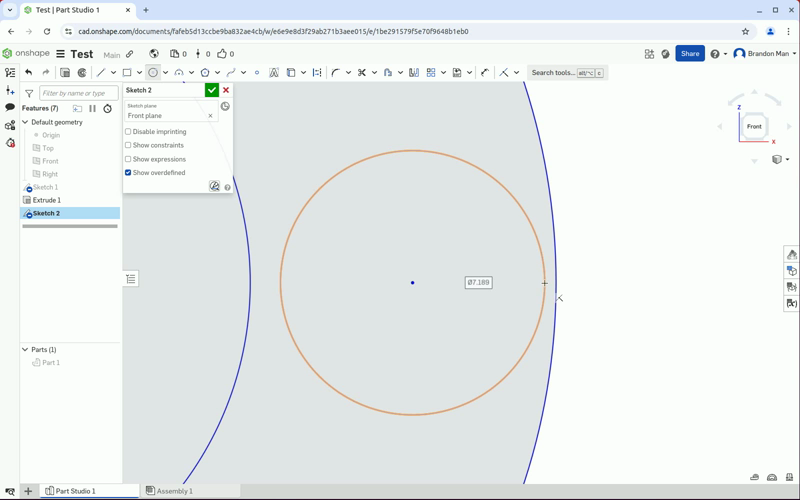
scroll(-6)
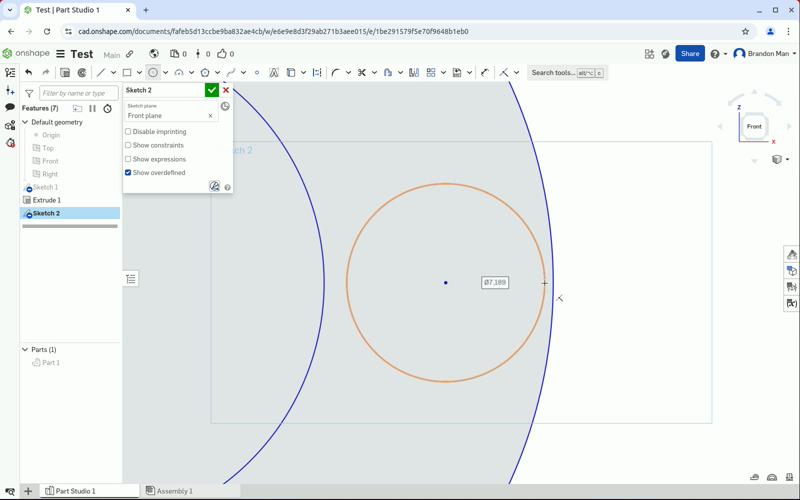
scroll(-6)
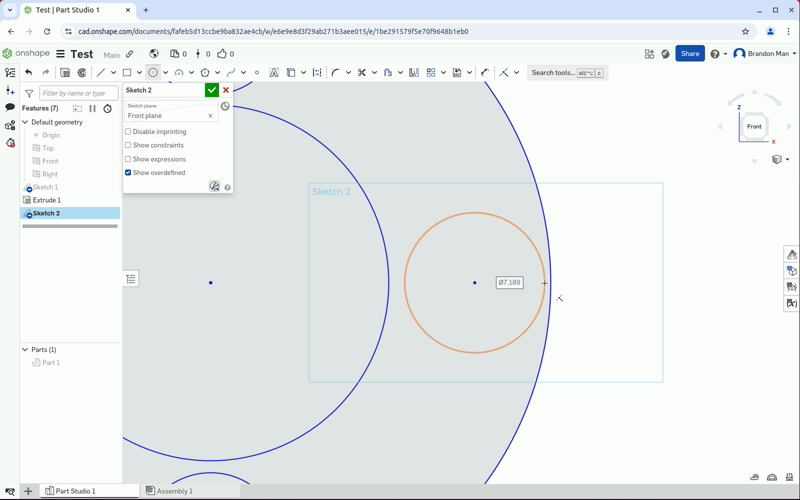
scroll(-6)
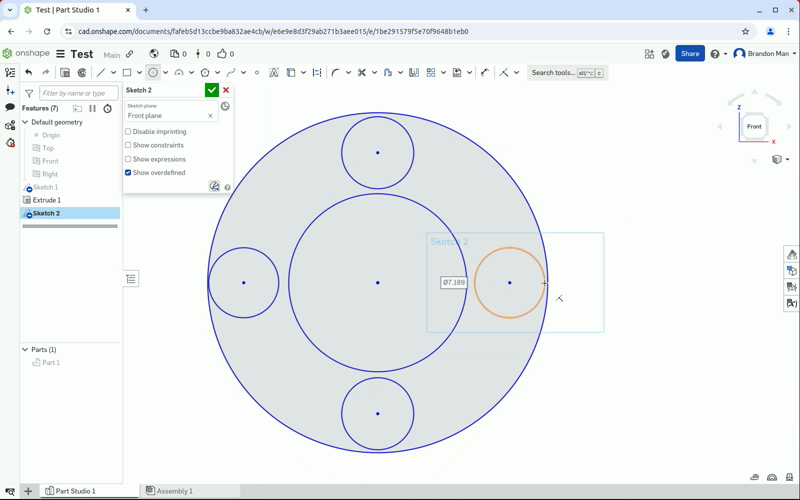
scroll(-6)
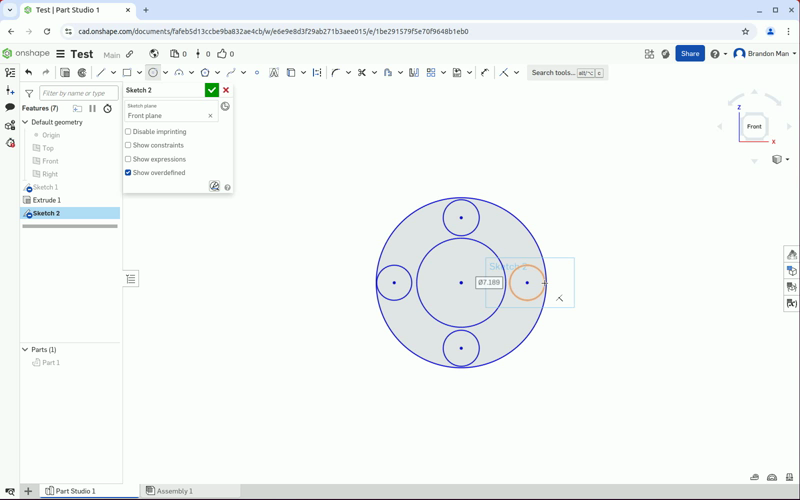
key(esc)
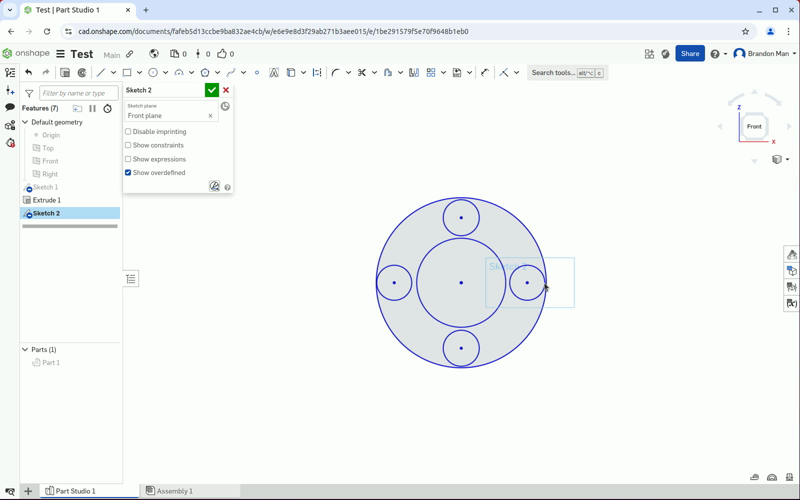
mouse_move(422, 331)
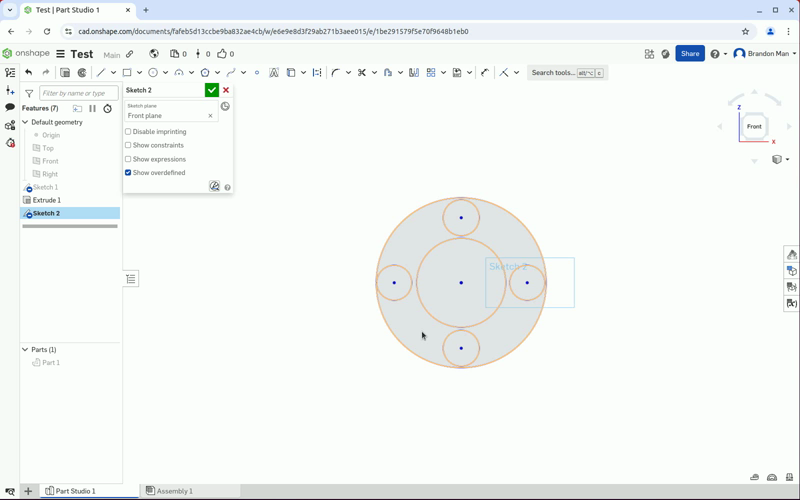
click(422, 331)
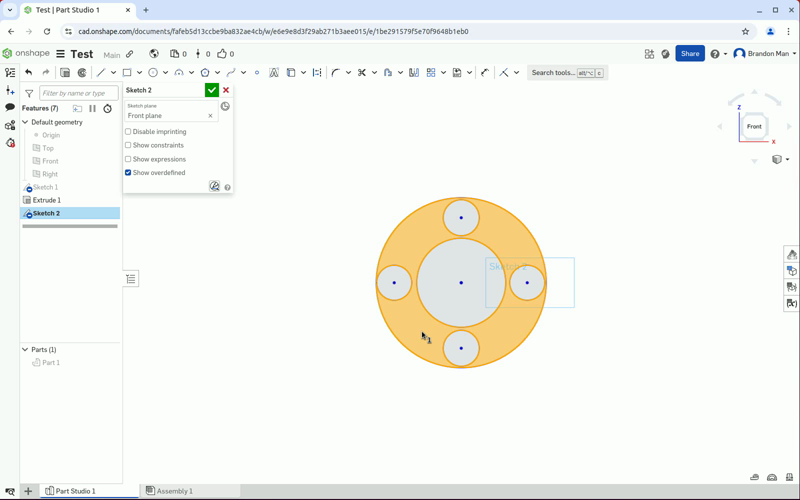
mouse_move(73, 352)
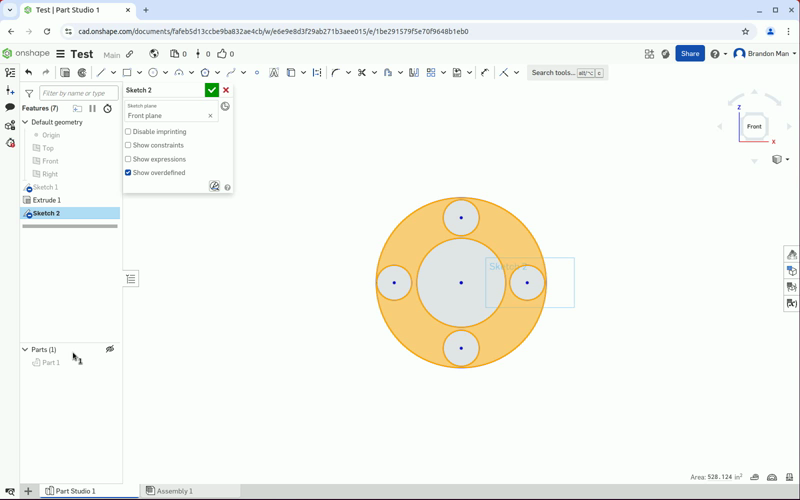
key(shift+y)
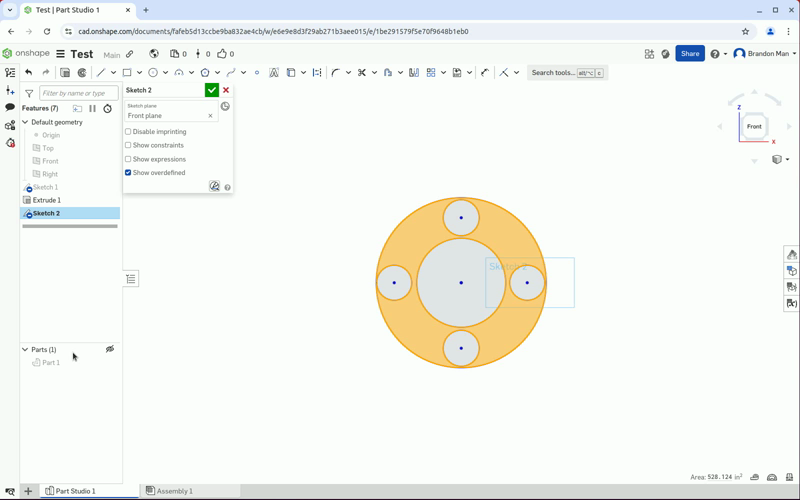
key(shift+e)
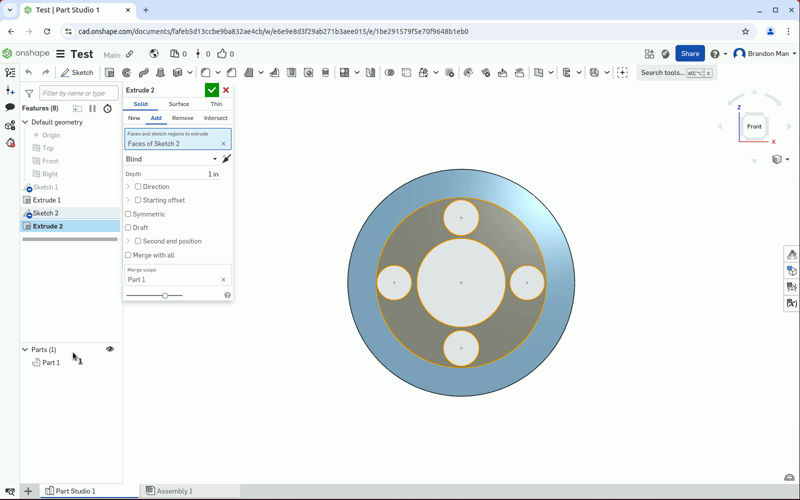
mouse_move(143, 106)
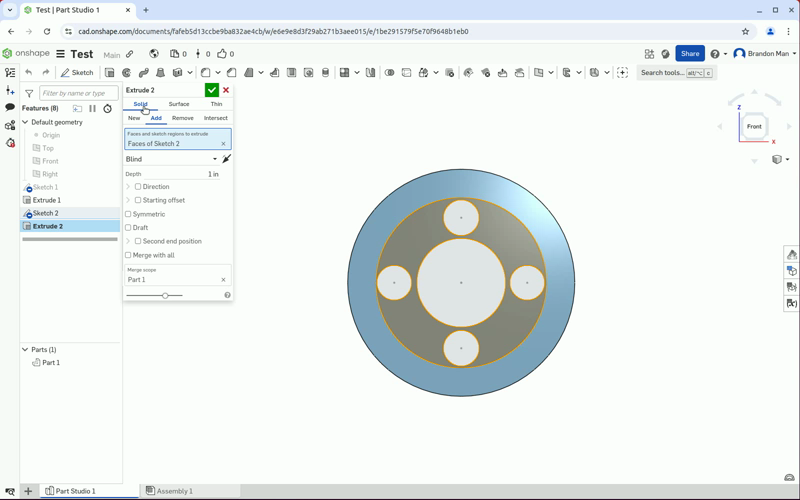
click(143, 106)
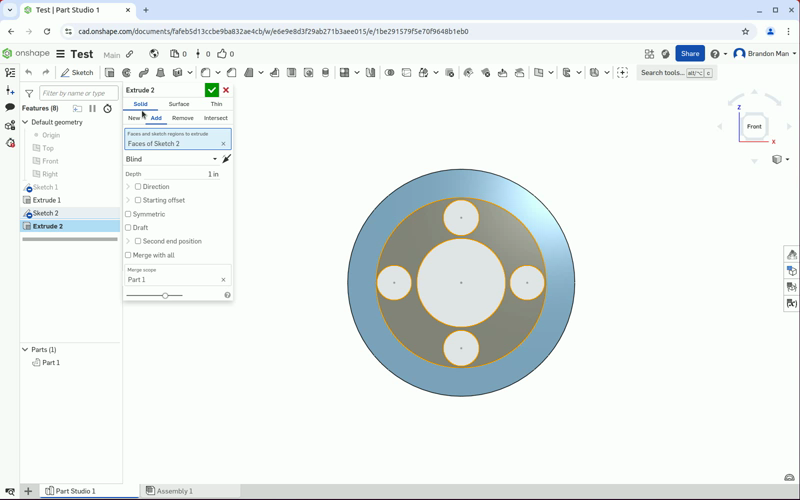
mouse_move(137, 120)
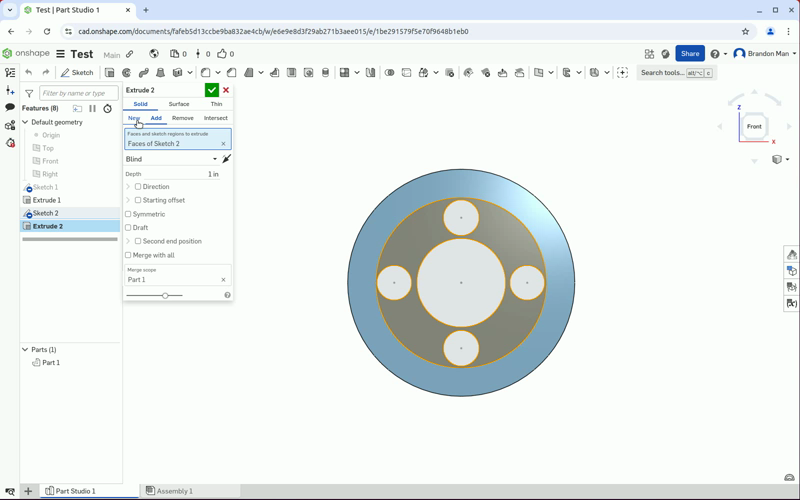
click(137, 120)
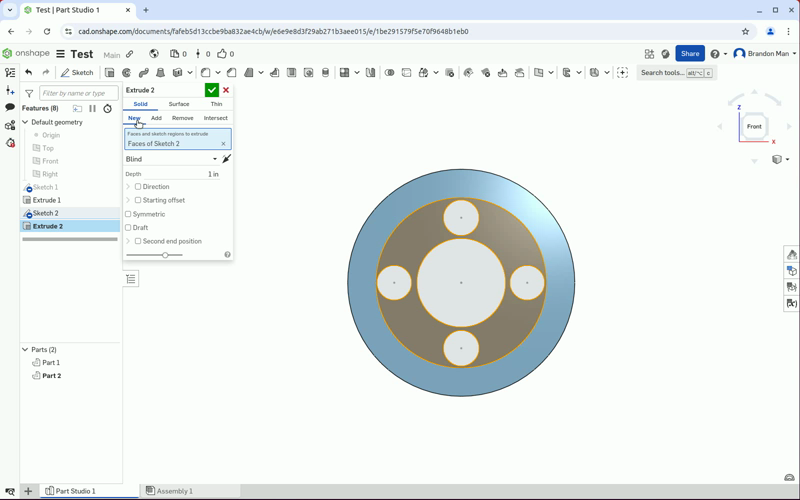
key(tab, 4)
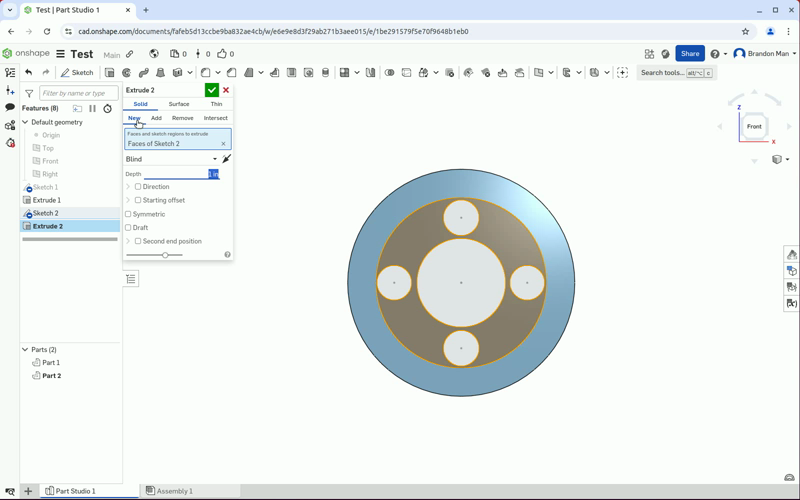
text(13.962)
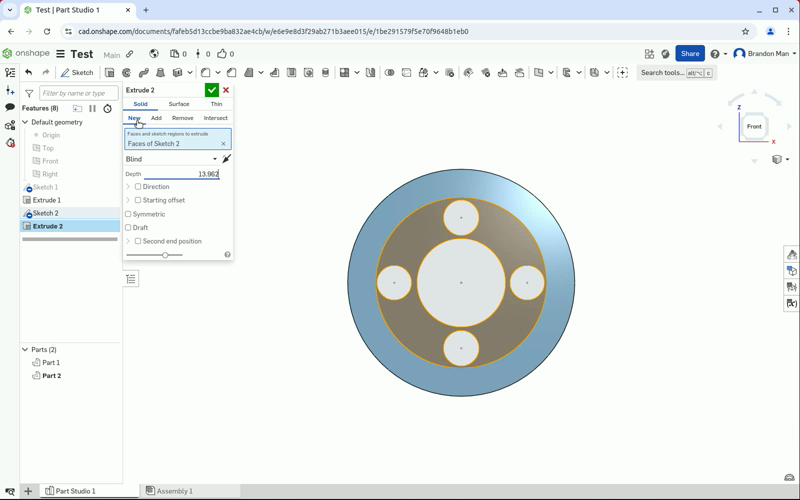
key(tab, 3)
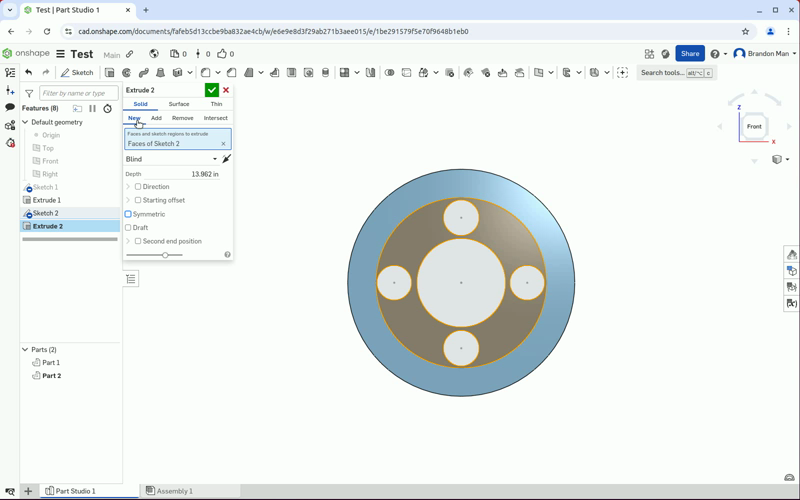
key(space)
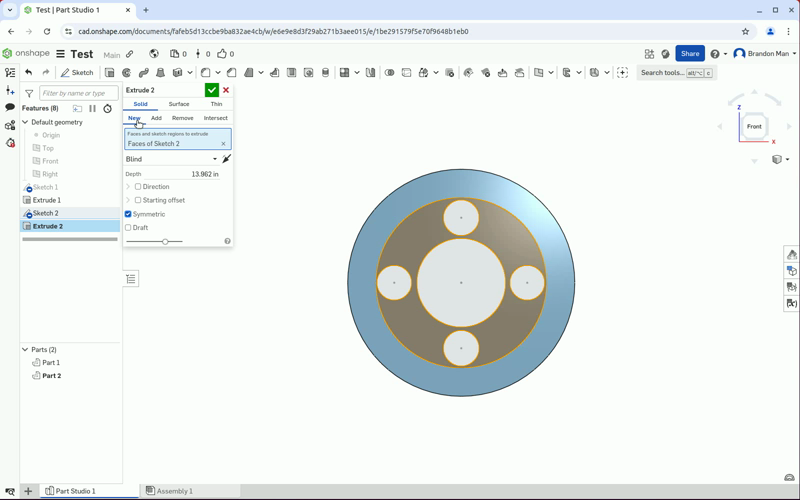
key(enter)
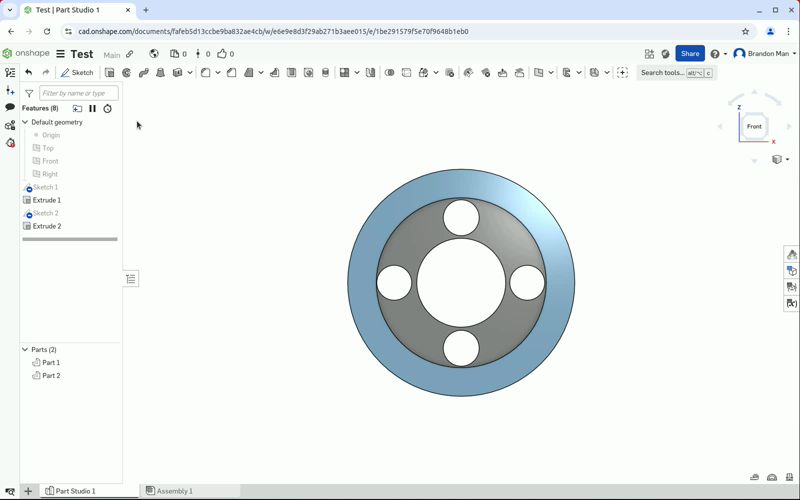
key(shift+h)
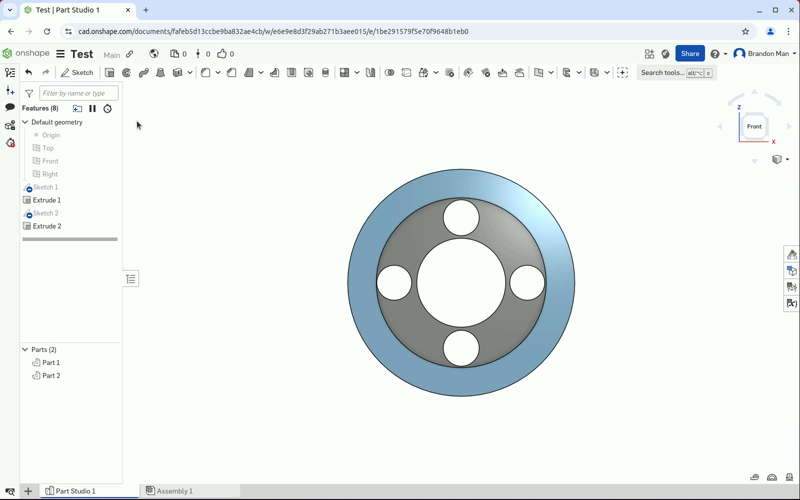
key(shift+h)
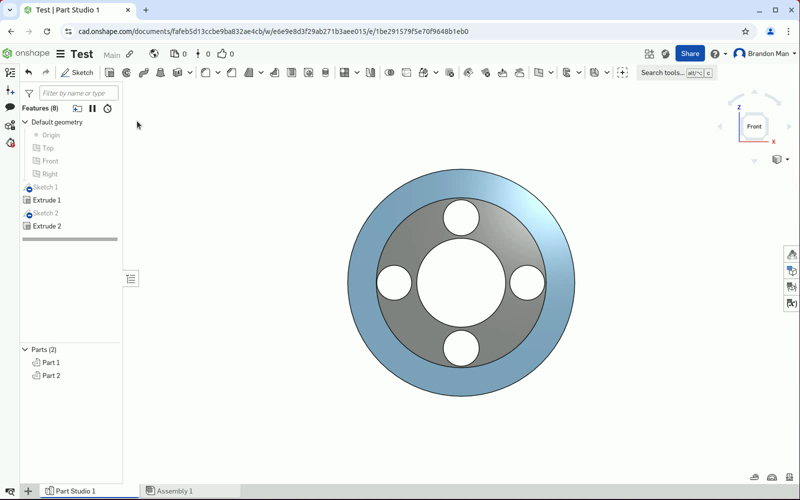
mouse_move(73, 189)
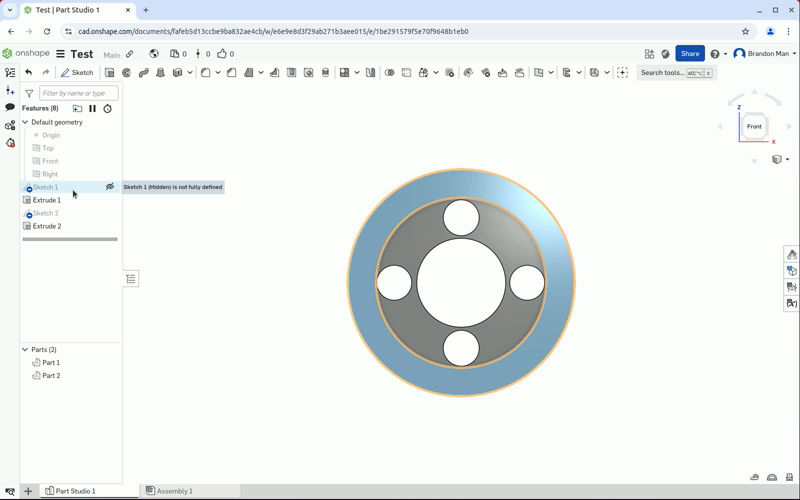
click(73, 189)
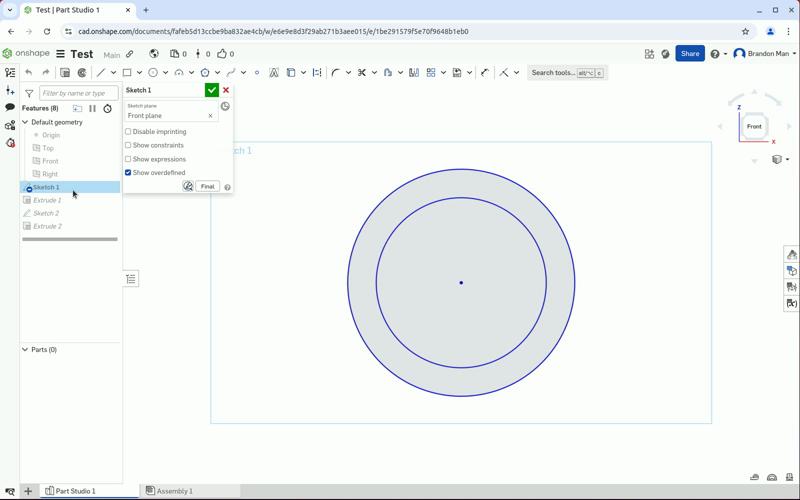
mouse_move(229, 92)
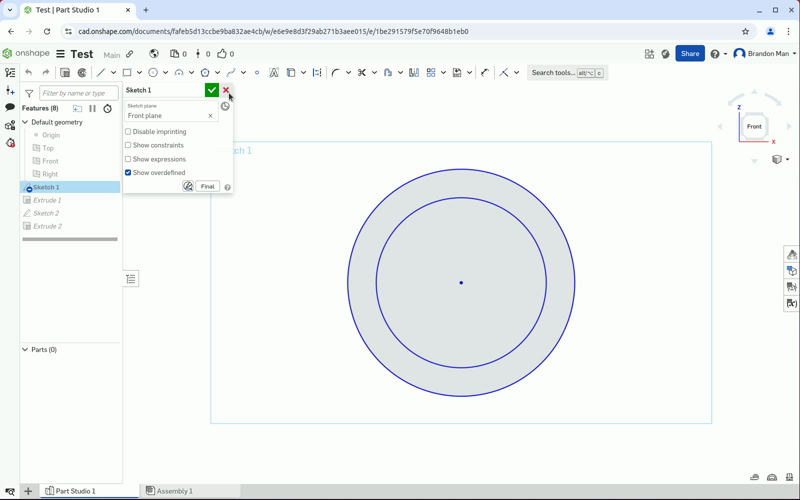
click(229, 92)
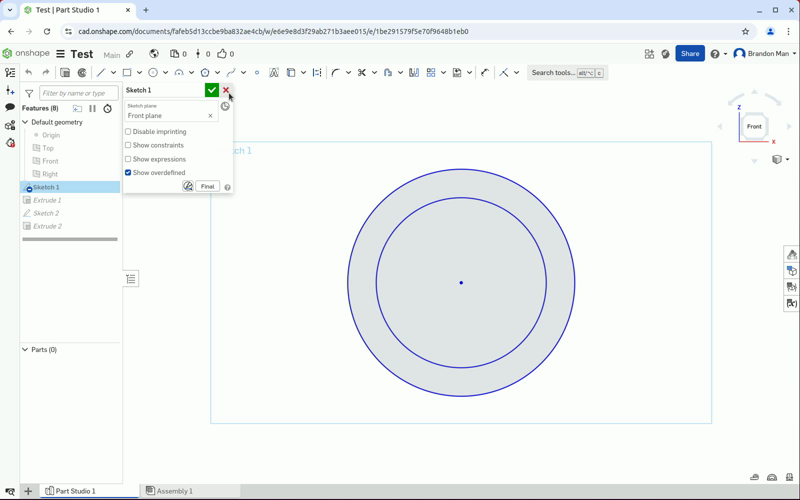
key(shift+s)
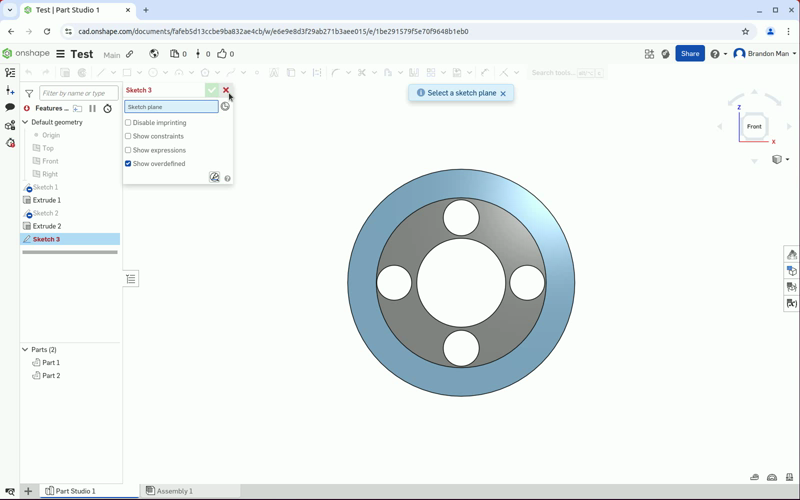
mouse_move(73, 163)
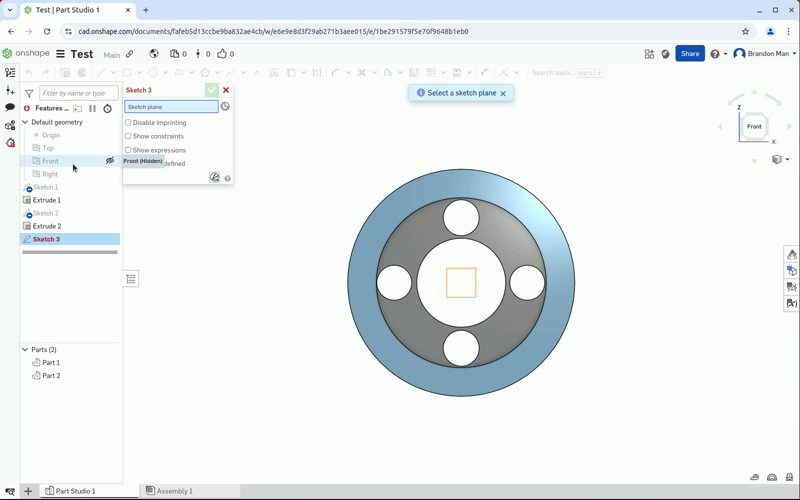
click(73, 163)
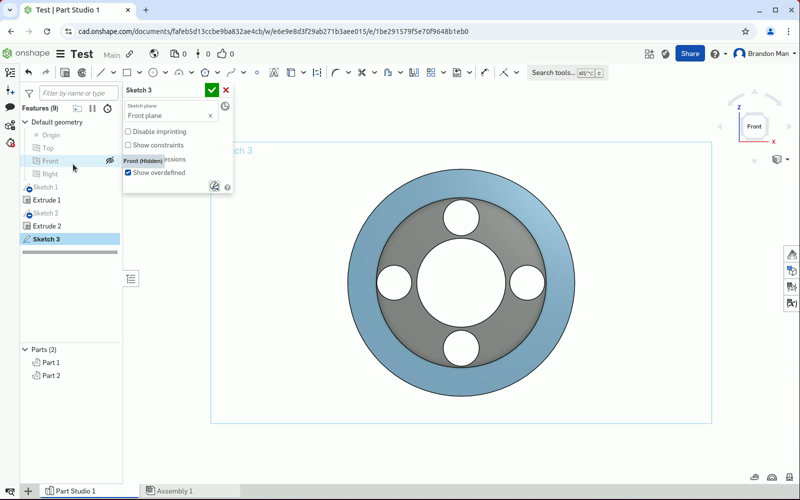
mouse_move(73, 352)
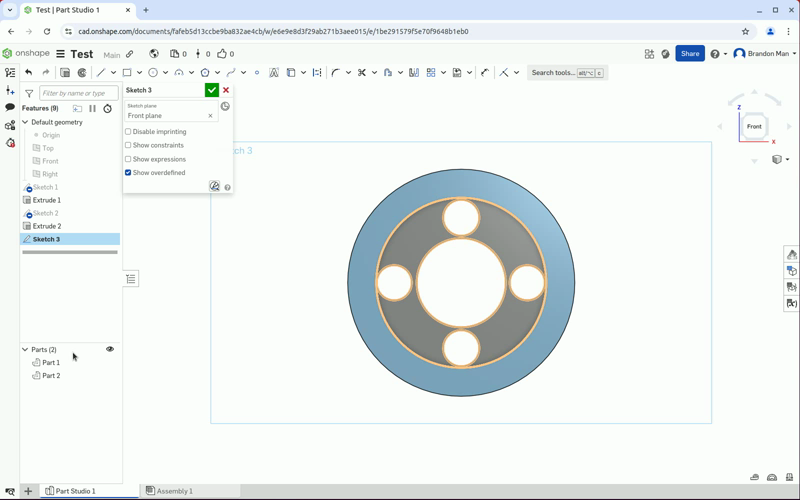
key(y)
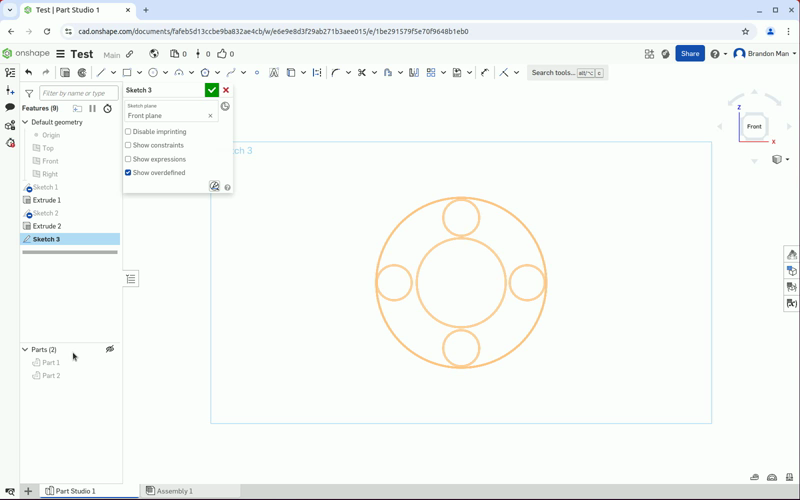
key(c)
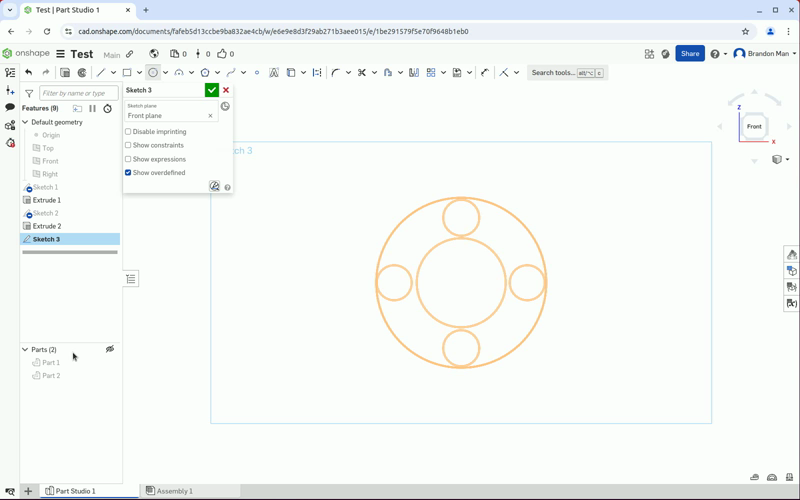
key_down(shift)
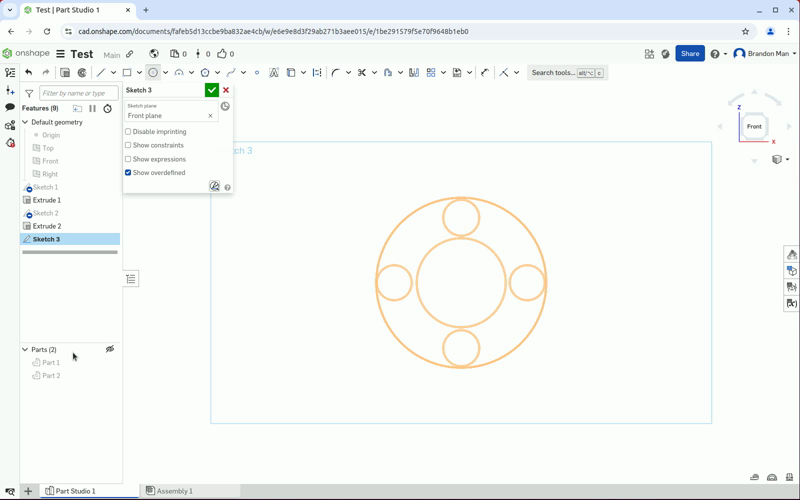
mouse_move(461, 282)
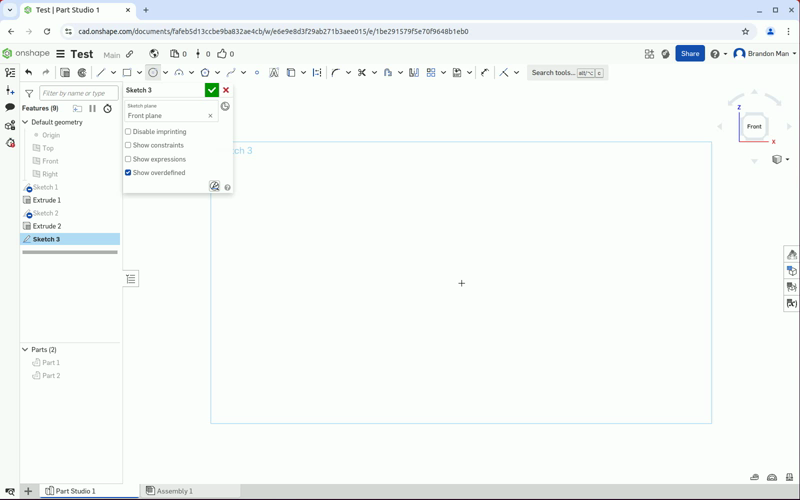
click(461, 282)
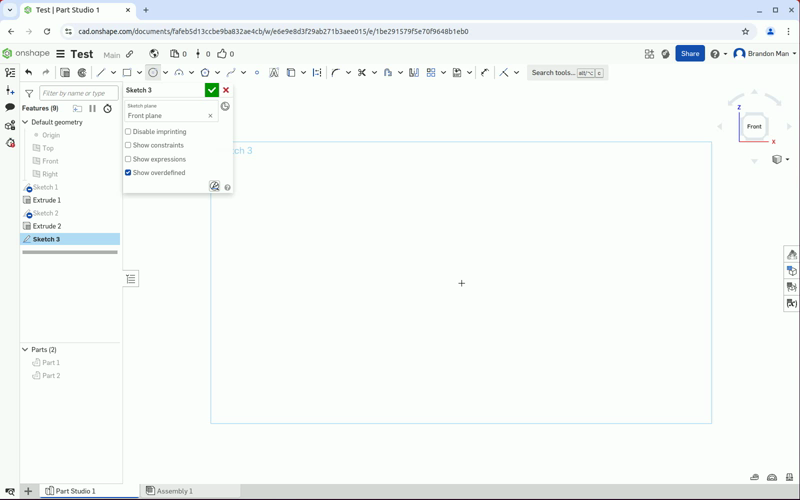
key_up(shift)
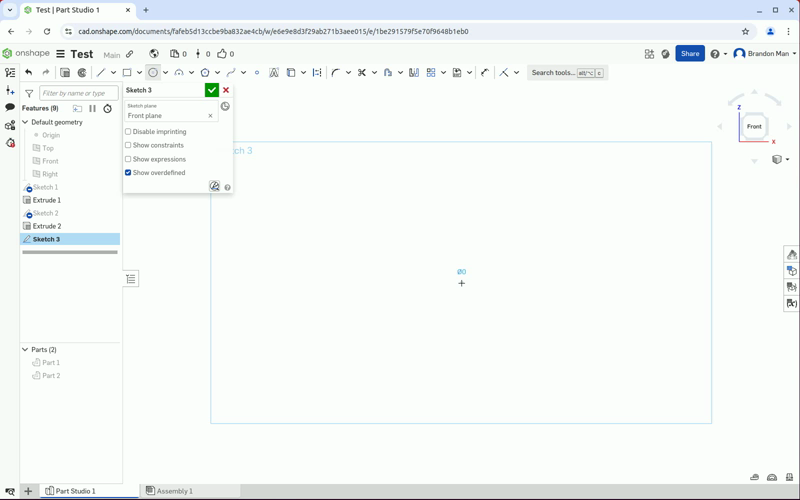
mouse_move(507, 282)
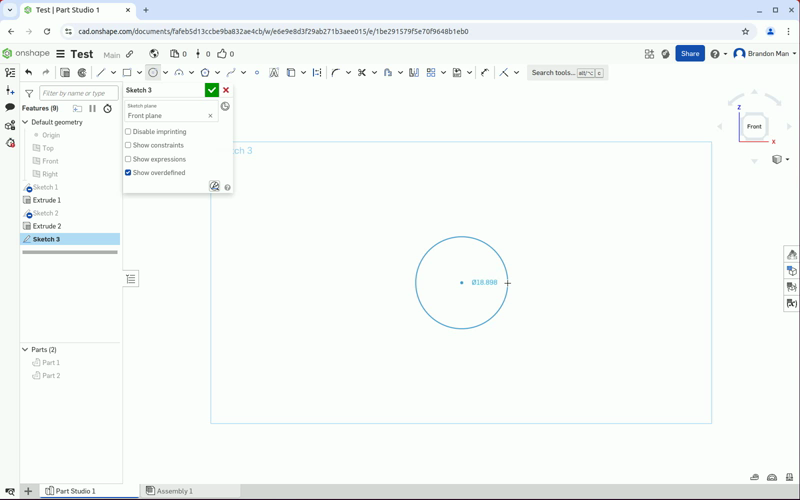
click(507, 282)
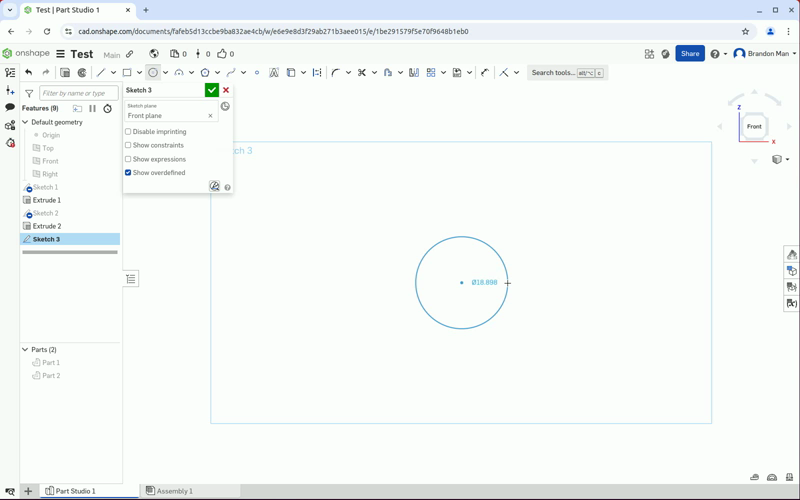
key(esc)
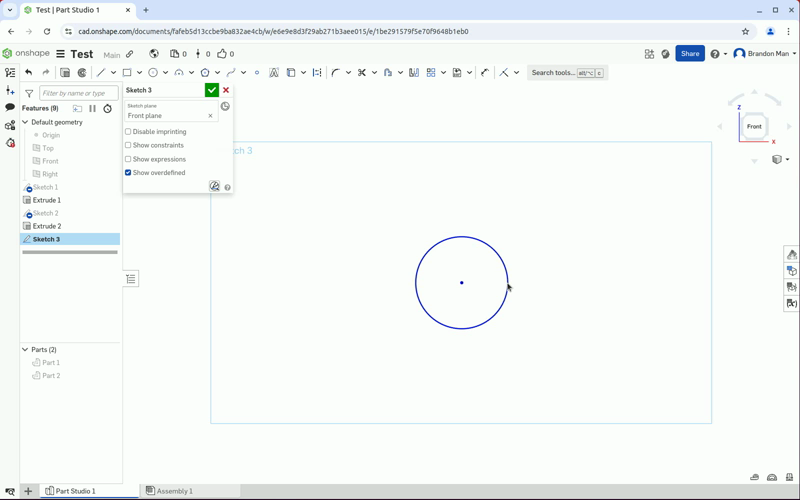
key(c)
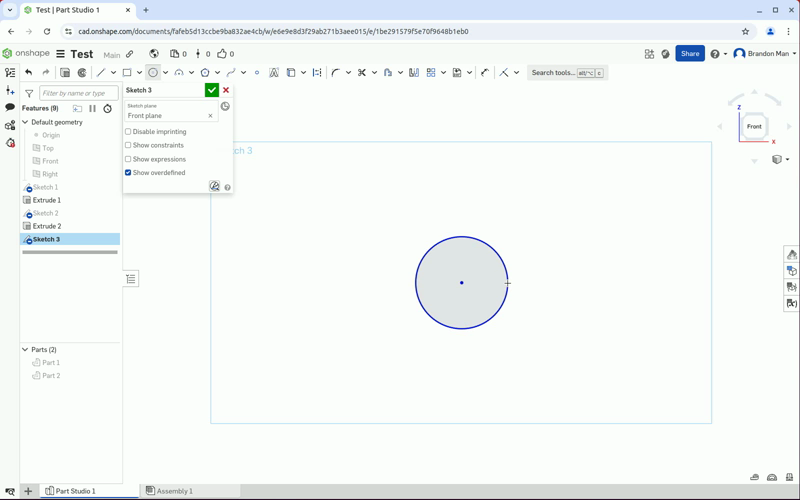
key_down(shift)
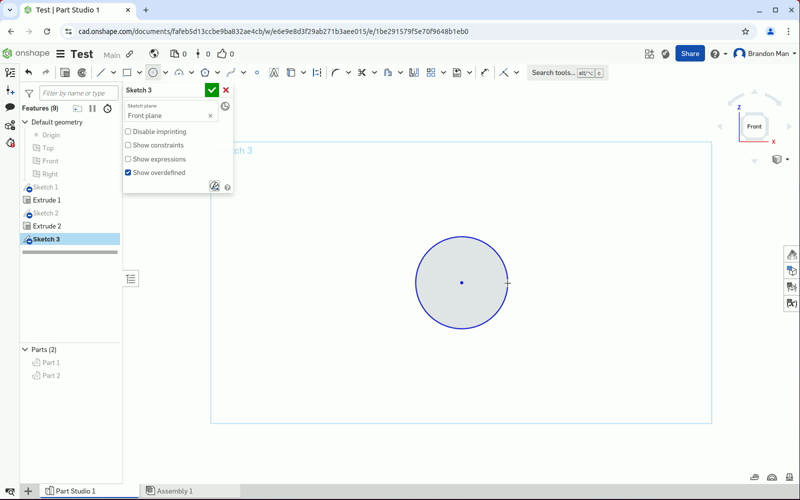
mouse_move(461, 282)
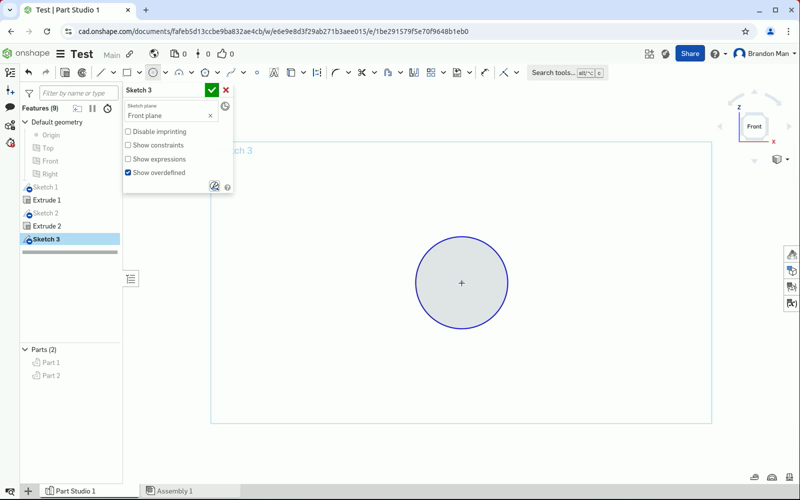
click(461, 282)
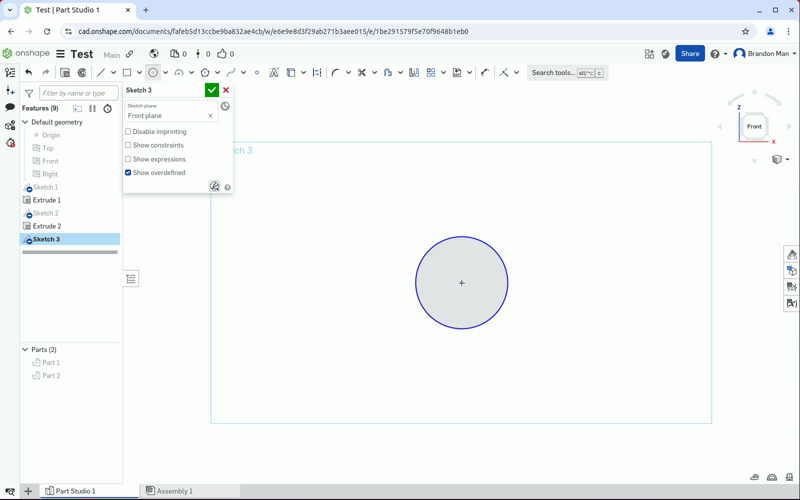
key_up(shift)
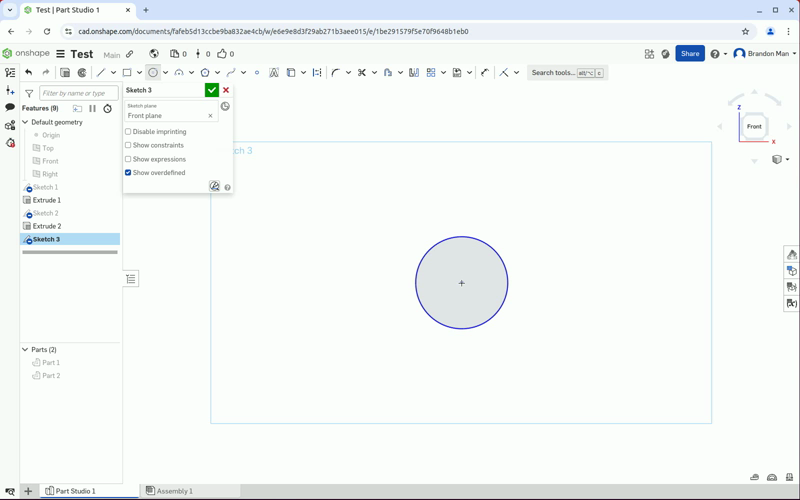
mouse_move(479, 282)
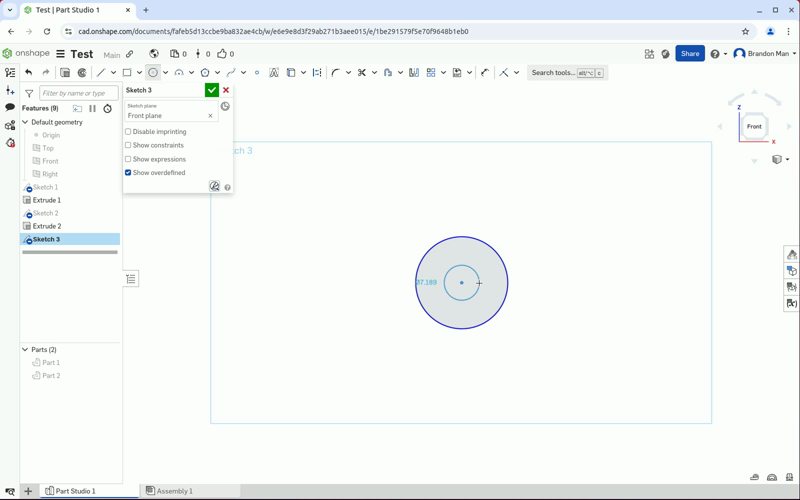
click(479, 282)
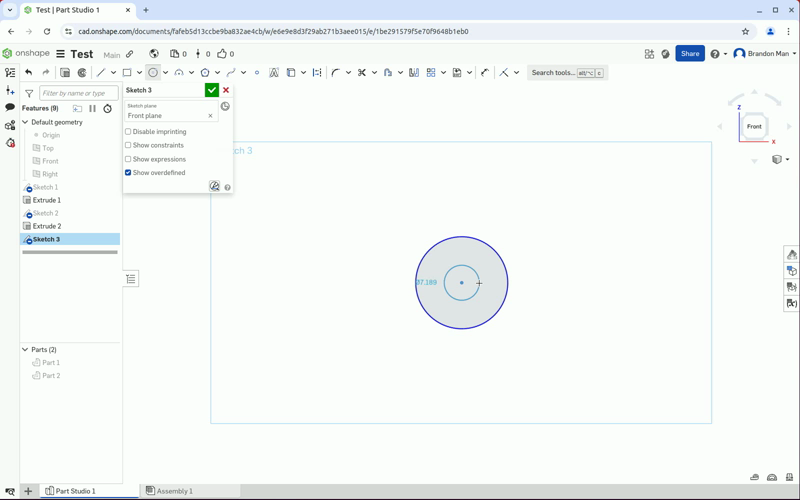
key(esc)
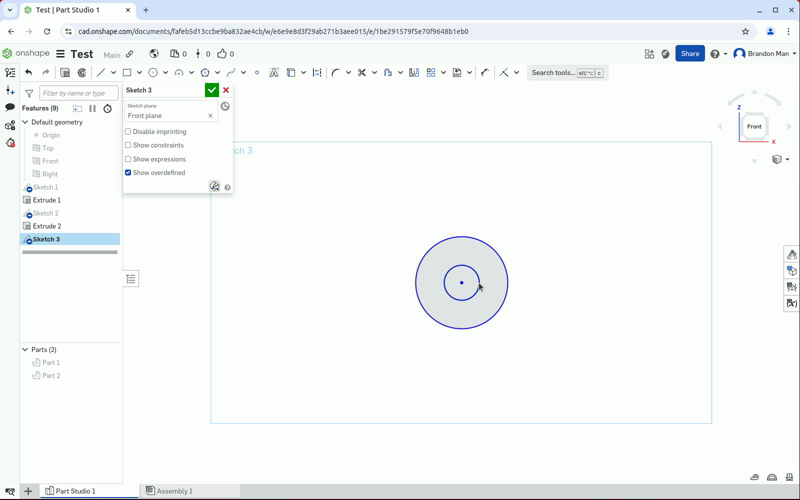
mouse_move(482, 290)
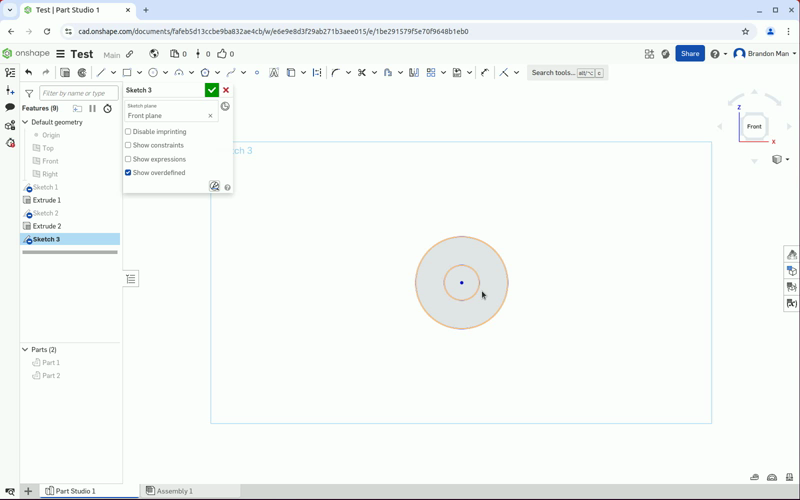
click(482, 290)
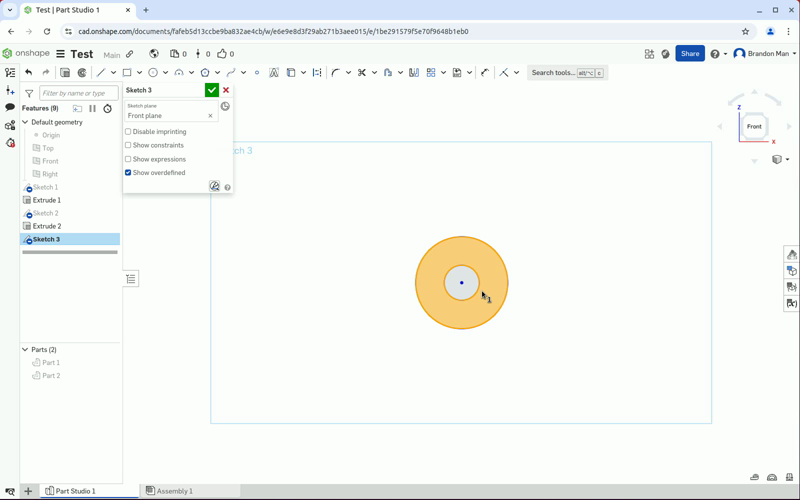
mouse_move(73, 352)
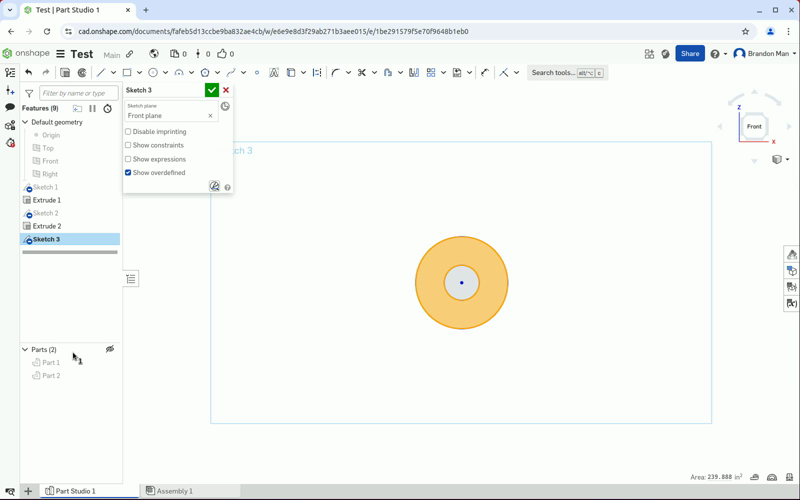
key(shift+y)
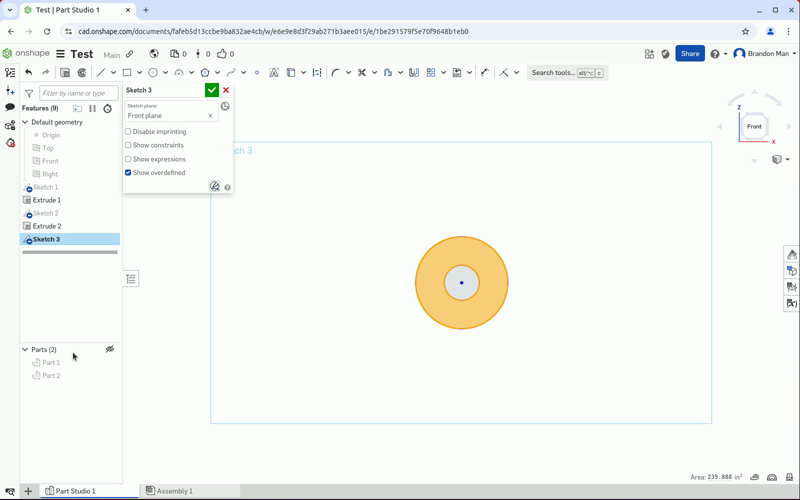
key(shift+e)
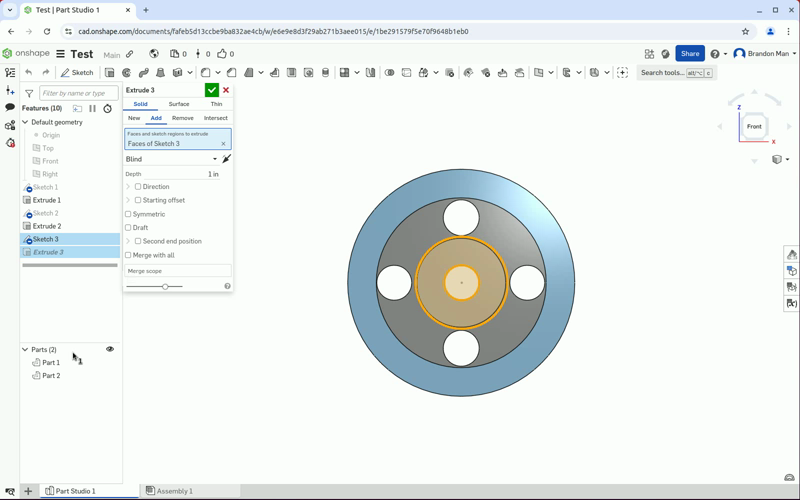
mouse_move(143, 106)
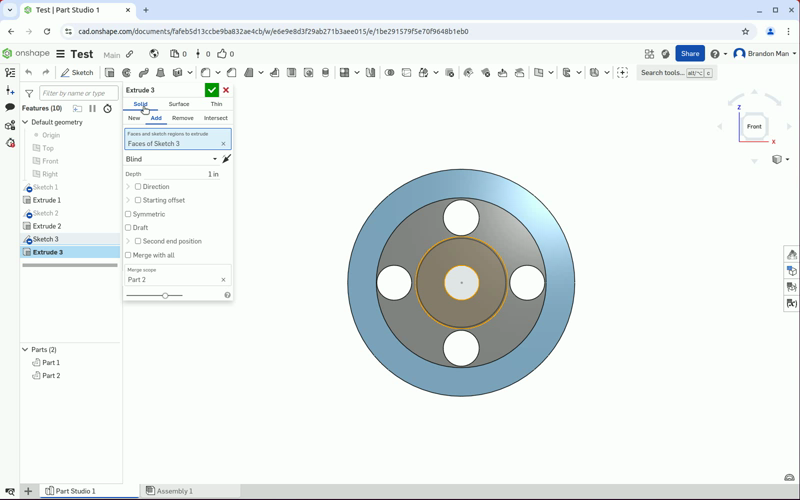
click(143, 106)
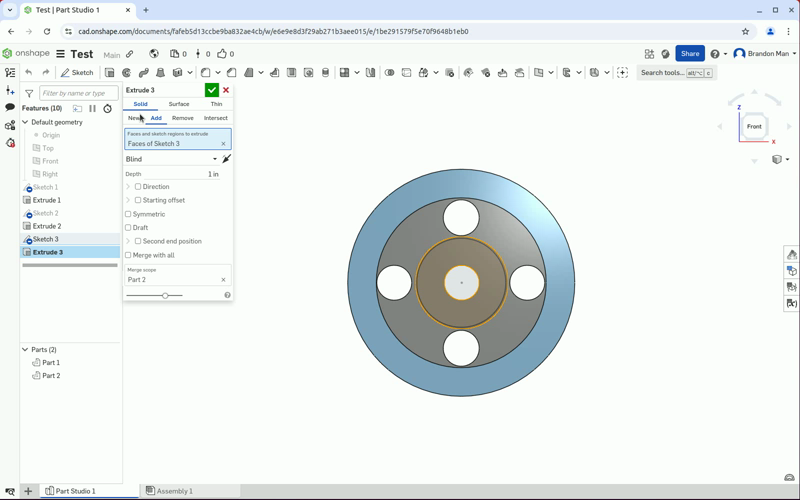
mouse_move(137, 120)
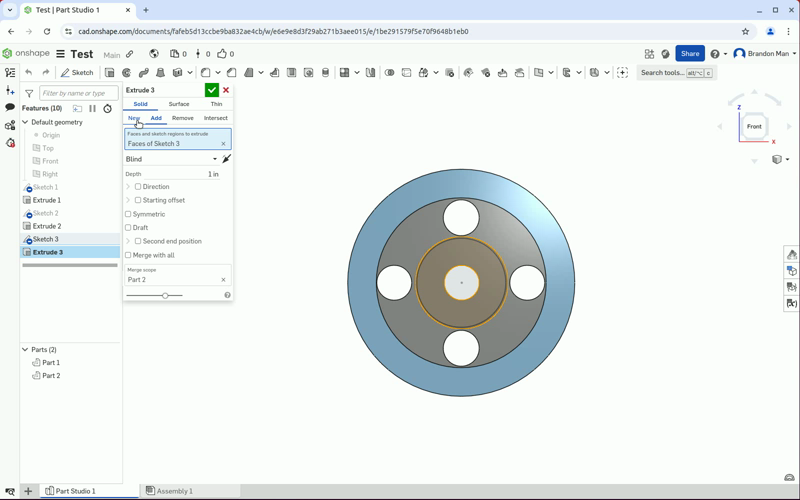
click(137, 120)
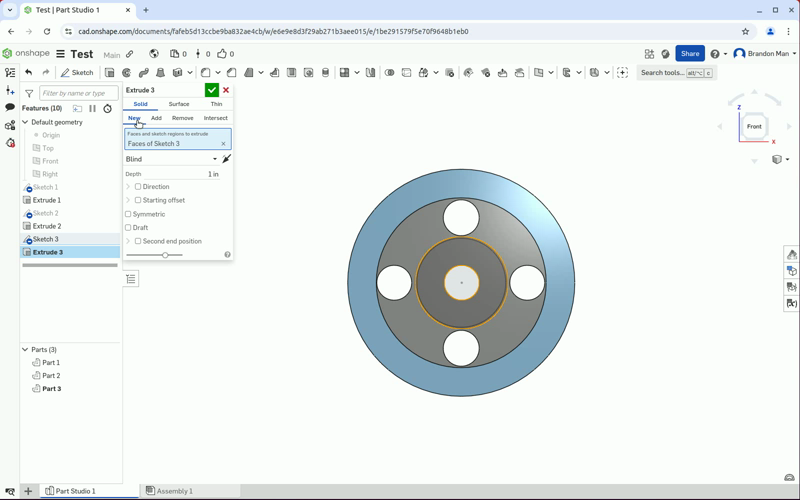
key(tab, 4)
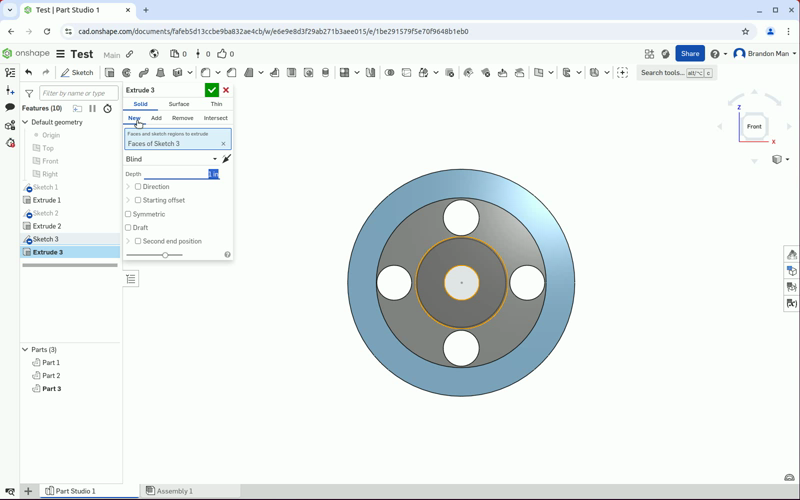
text(14.442)
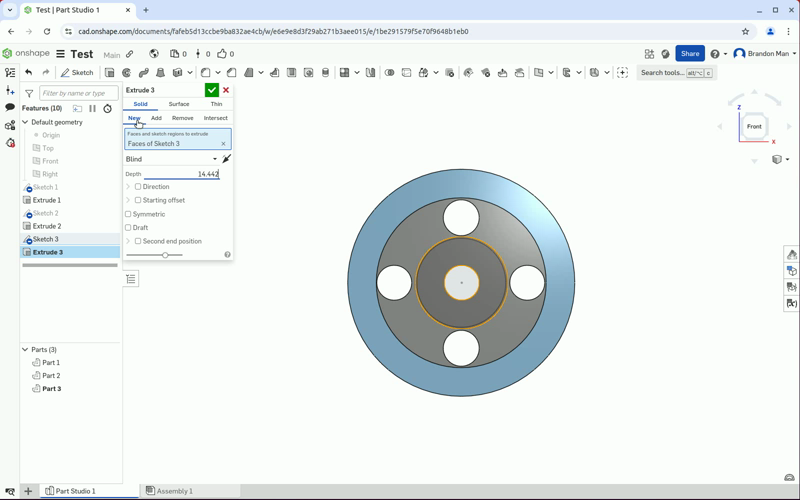
key(tab, 3)
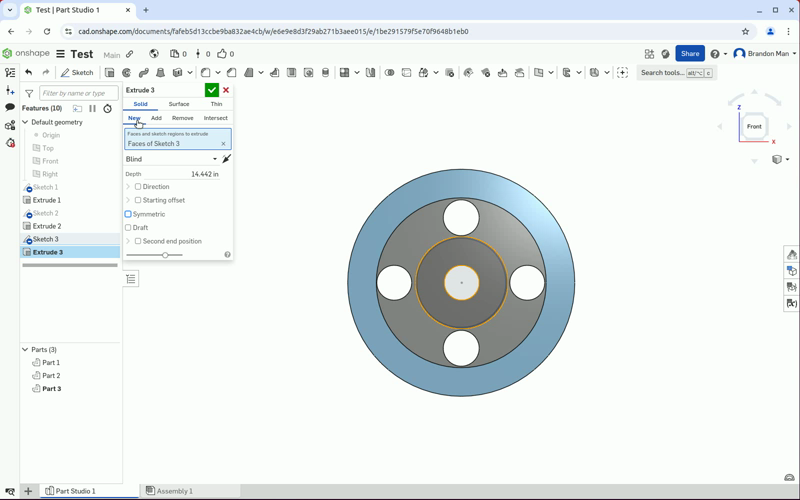
key(space)
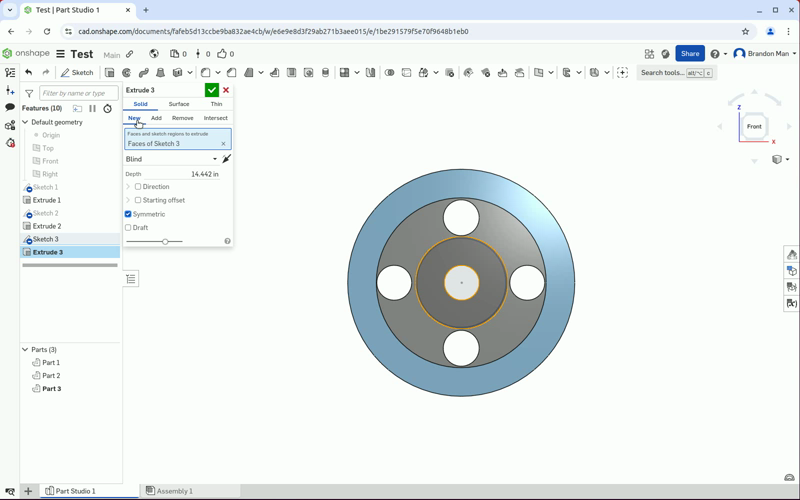
key(enter)
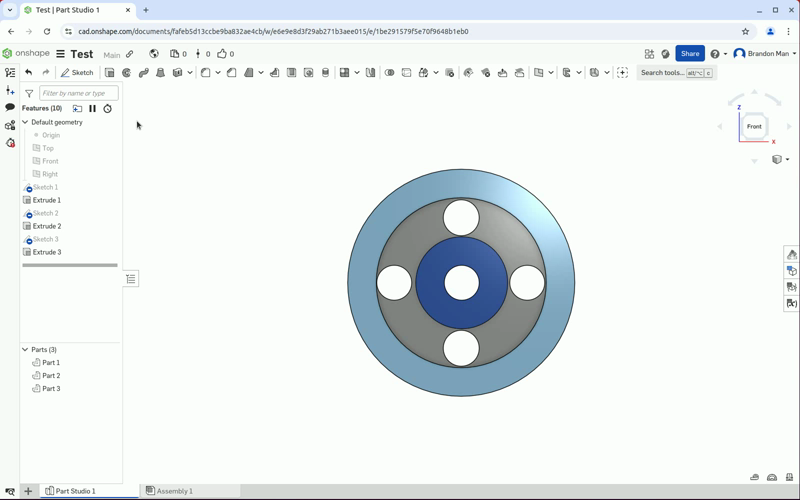
key(shift+h)
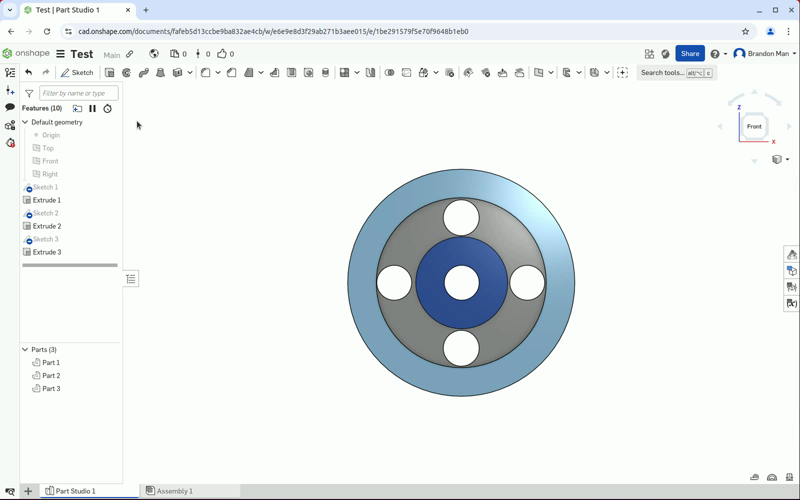
key(shift+h)
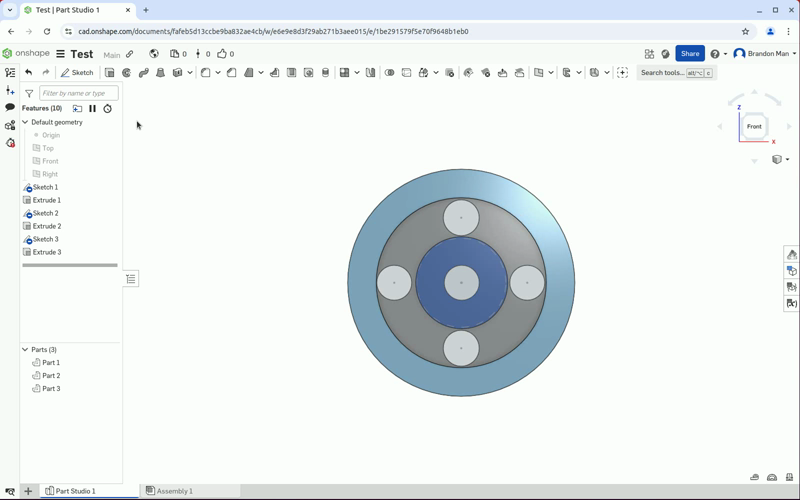
key(shift+7)
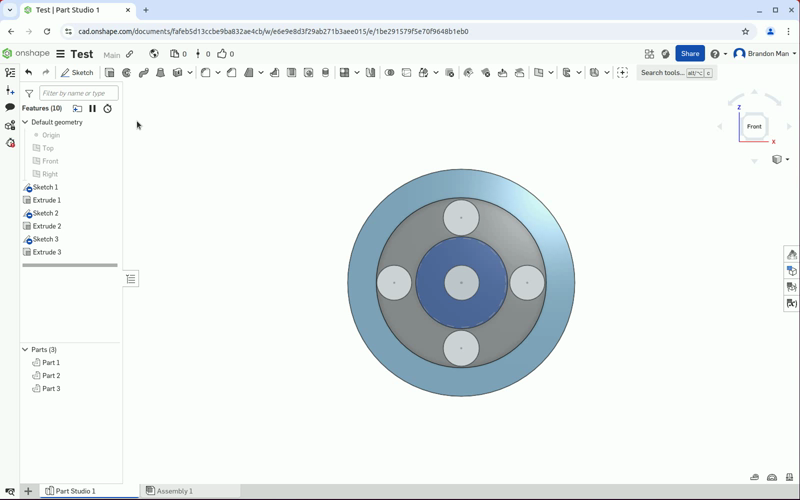
key(left, 2)
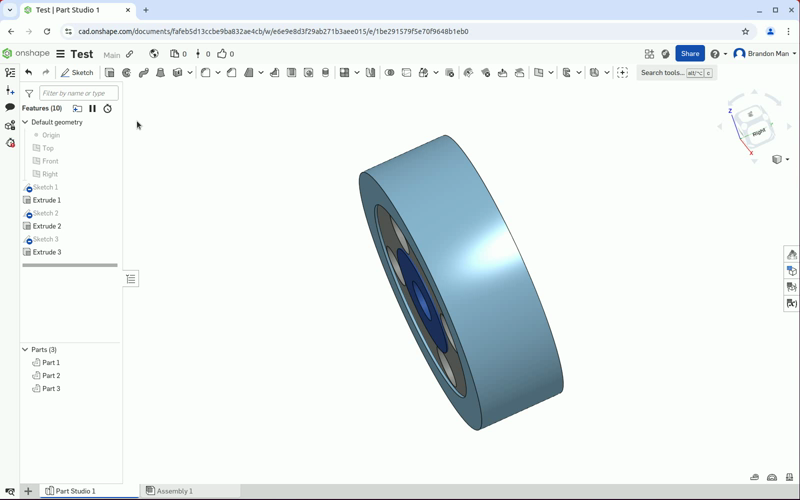
key(down, 2)
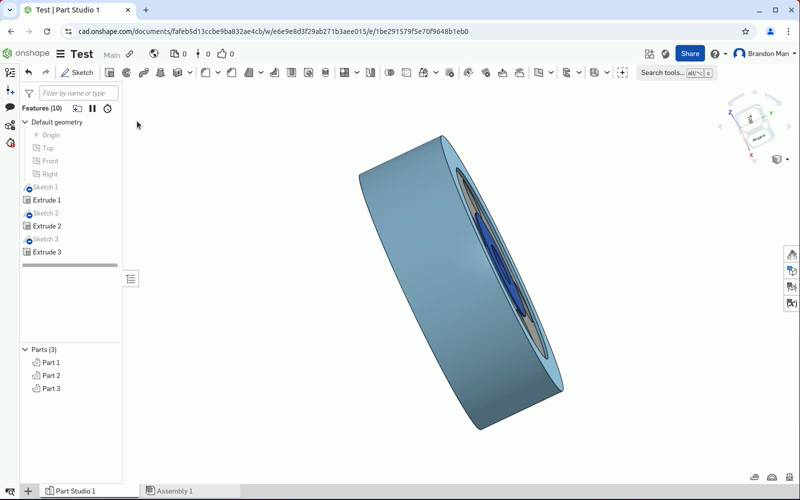
key(up, 2)
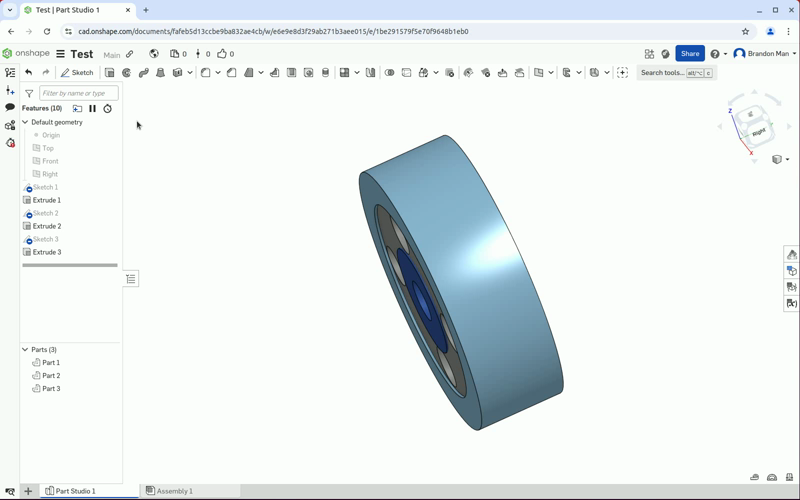
key(right, 2)
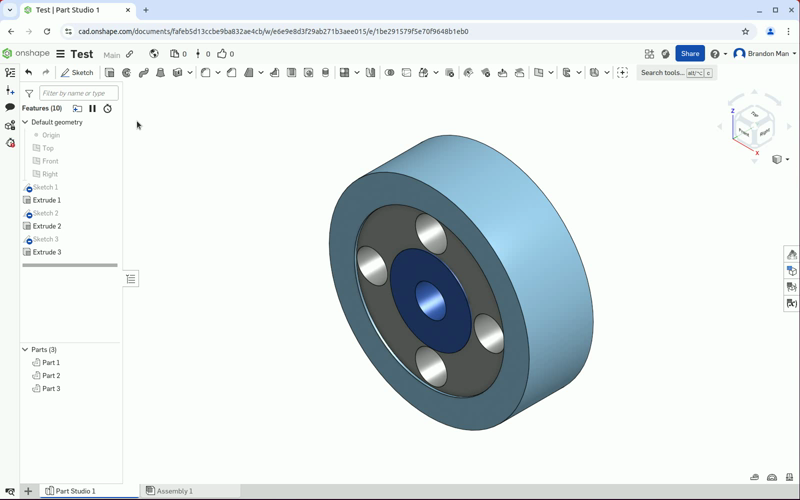
mouse_move(73, 189)
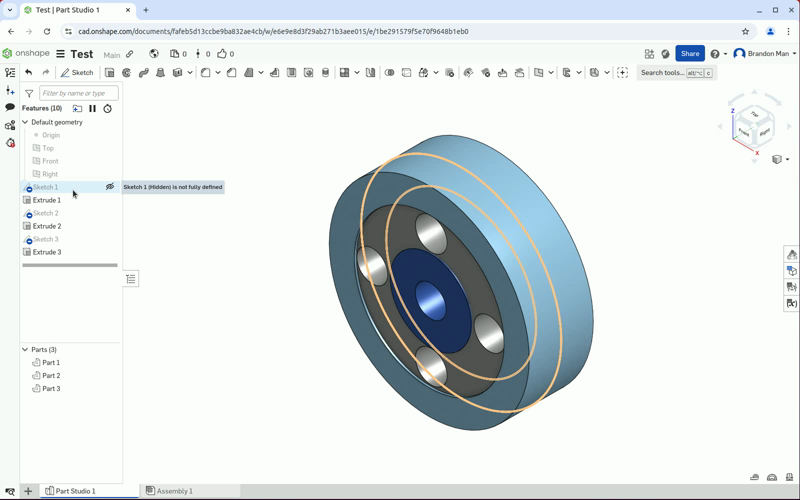
click(73, 189)